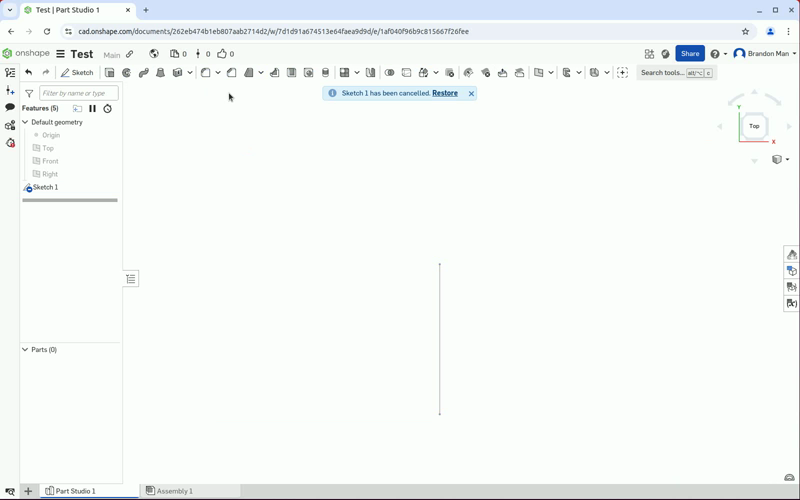
key(shift+h)
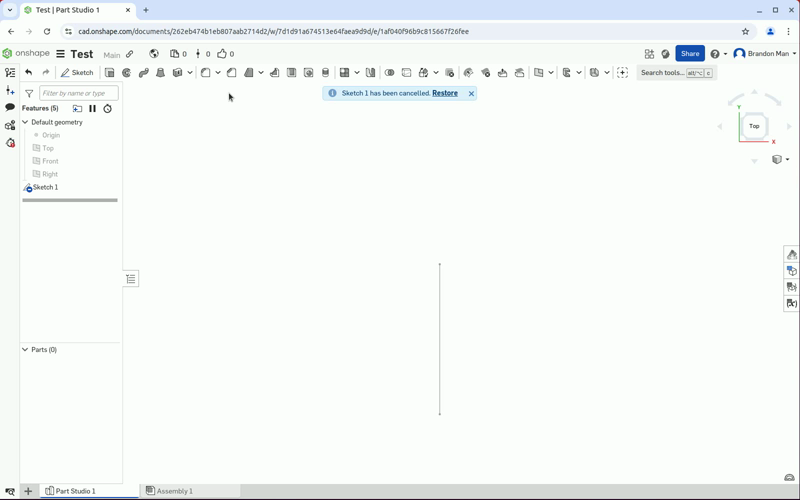
key(shift+s)
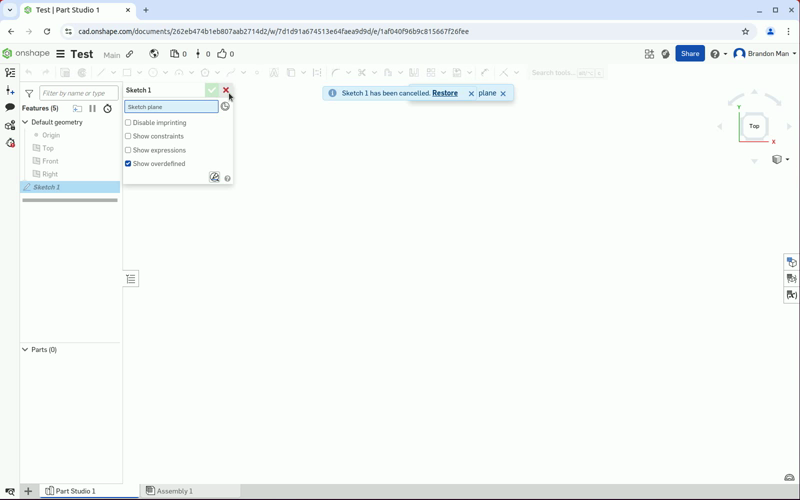
mouse_move(73, 150)
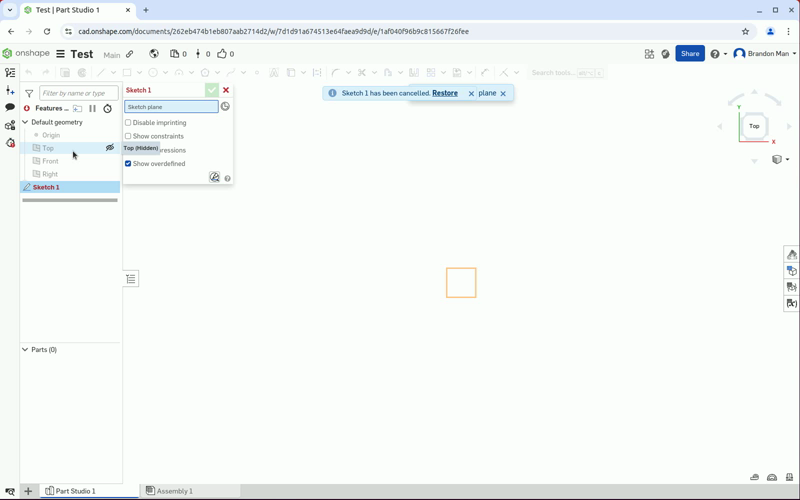
click(73, 150)
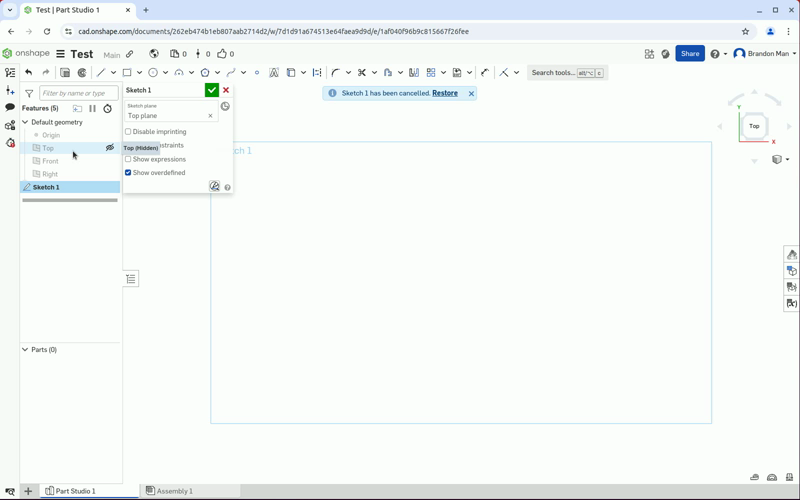
mouse_move(73, 352)
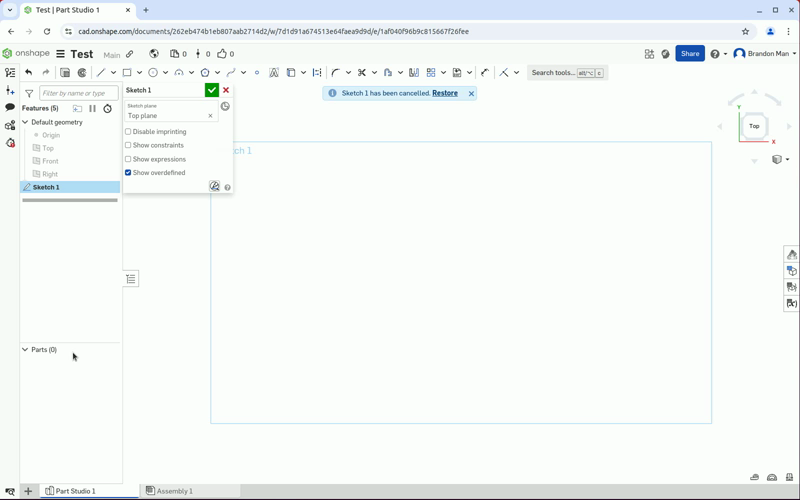
key(y)
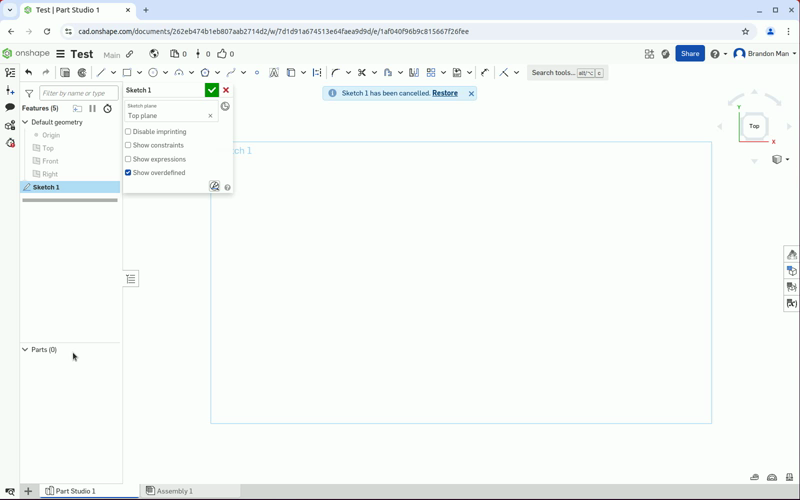
key(l)
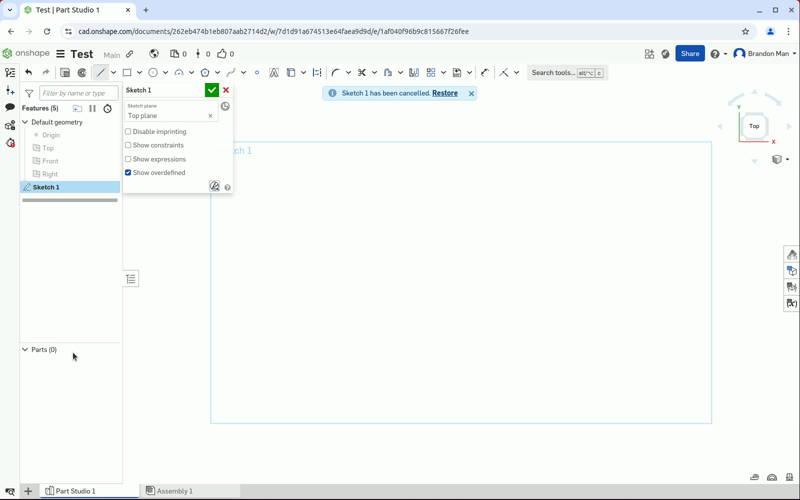
key_down(shift)
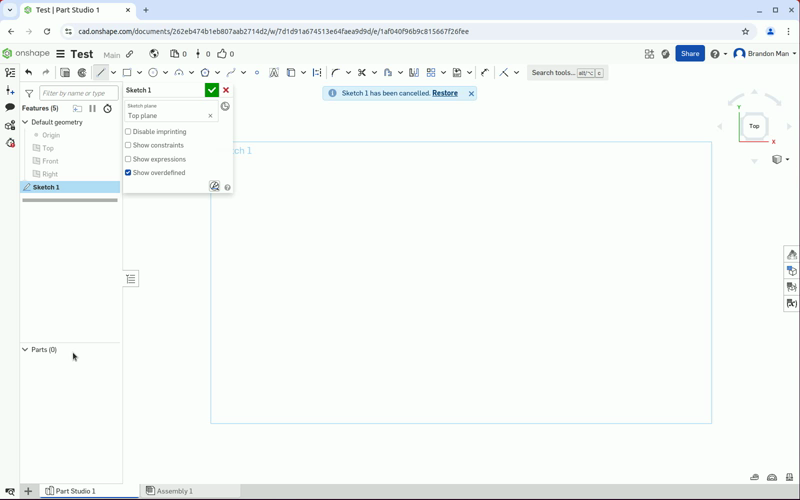
mouse_move(358, 282)
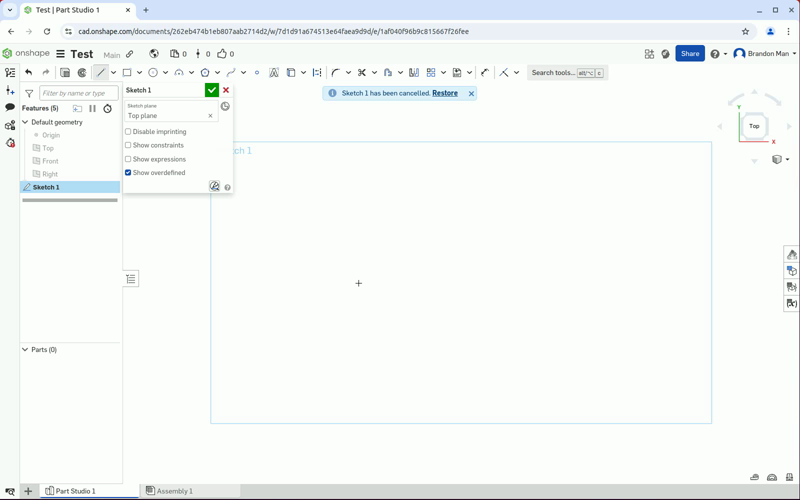
click(358, 282)
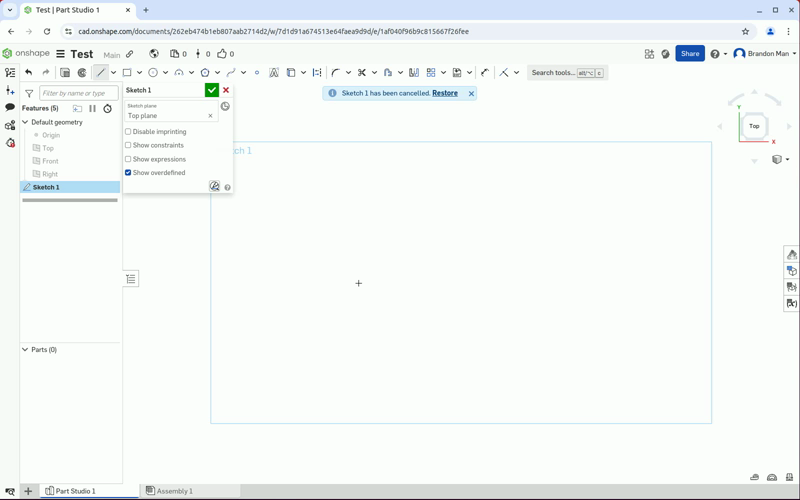
key_up(shift)
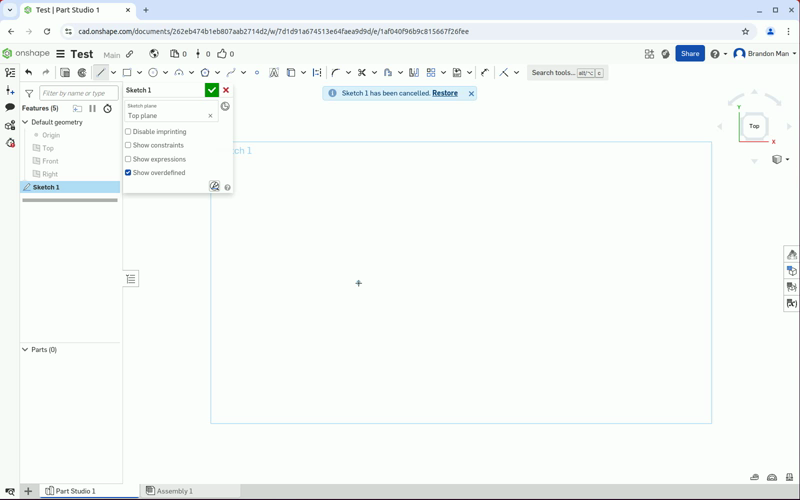
key_down(shift)
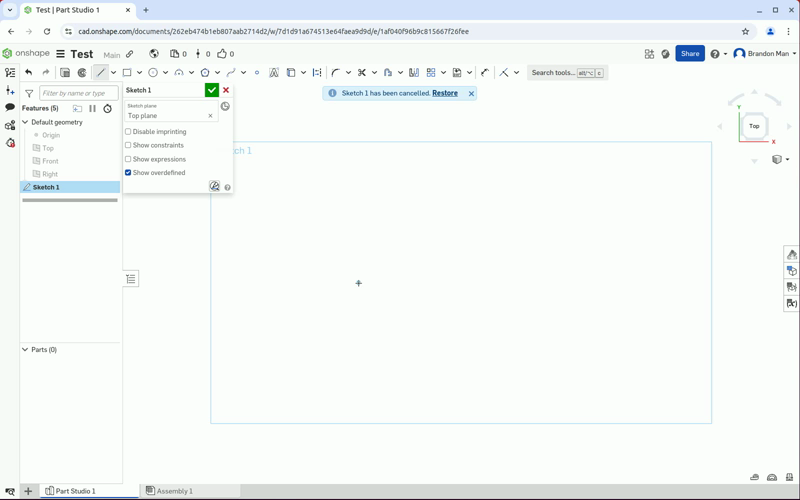
mouse_move(486, 282)
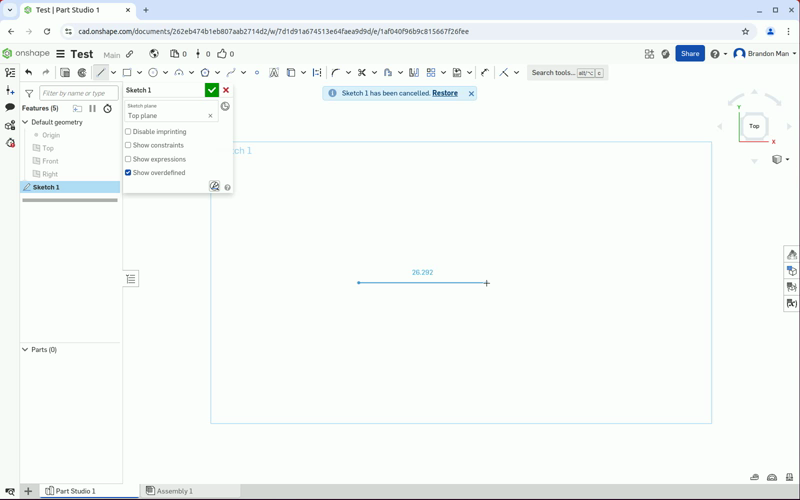
click(486, 282)
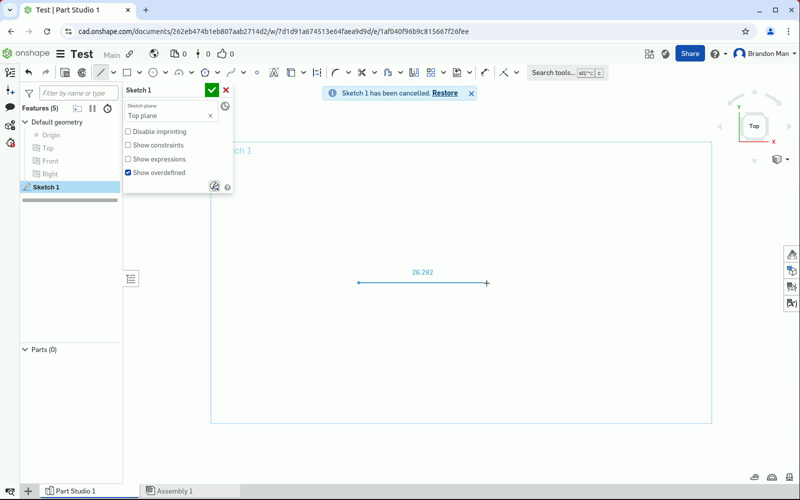
key_up(shift)
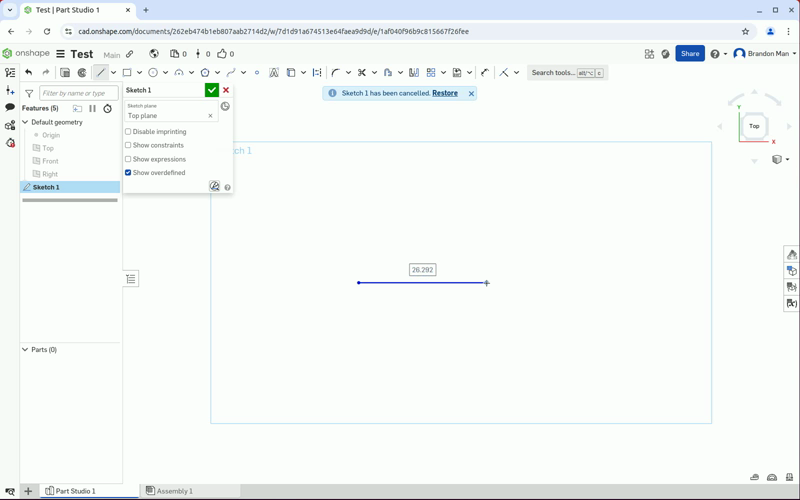
key_down(shift)
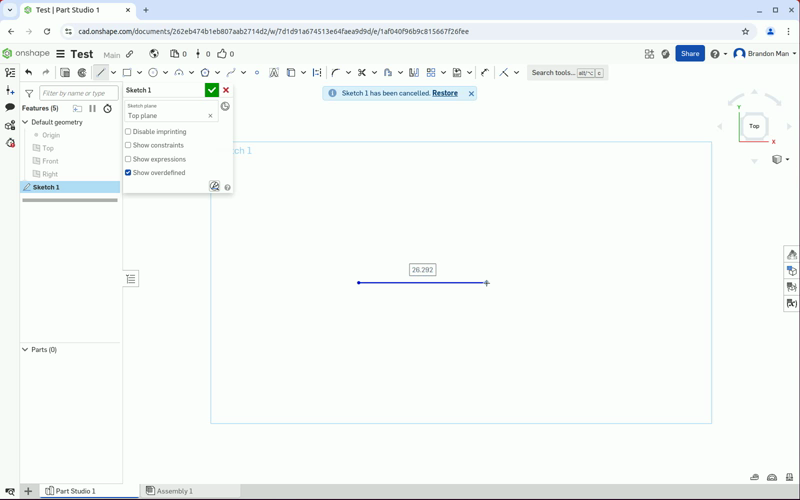
mouse_move(516, 282)
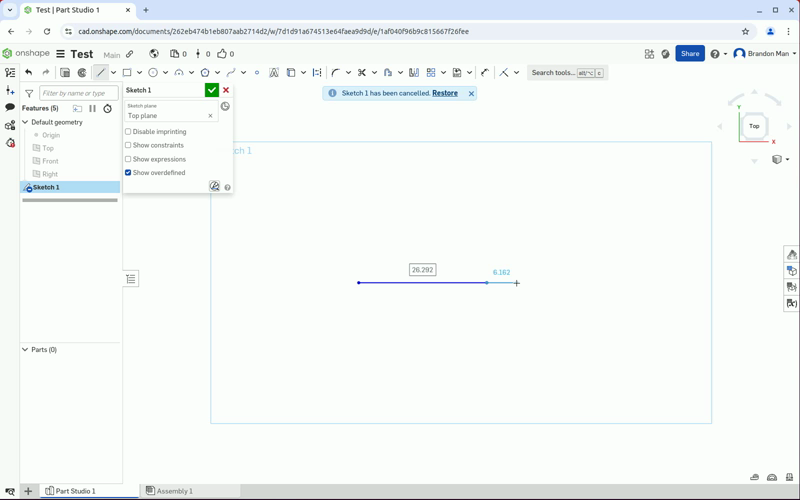
mouse_move(486, 339)
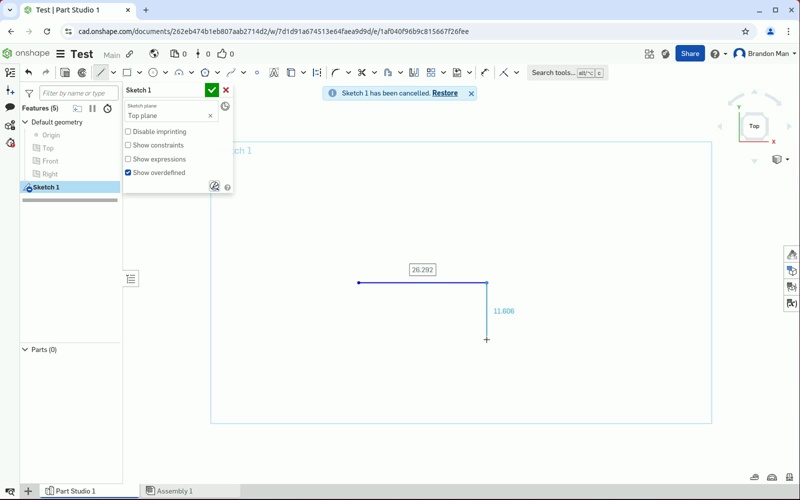
click(486, 339)
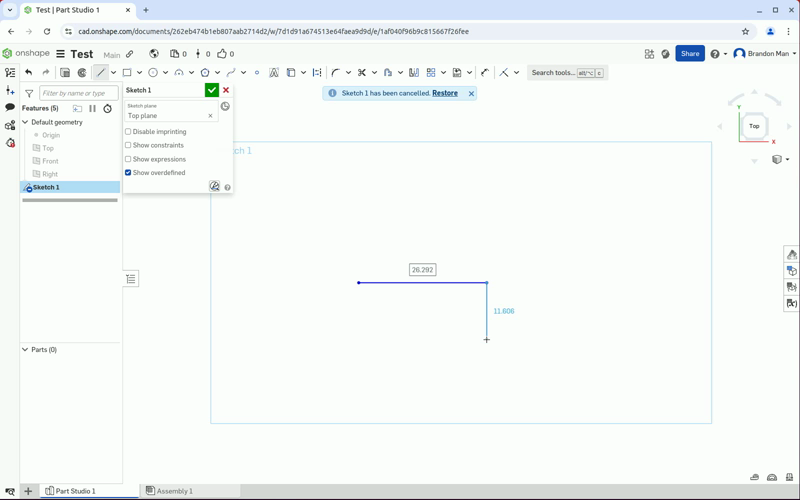
key_up(shift)
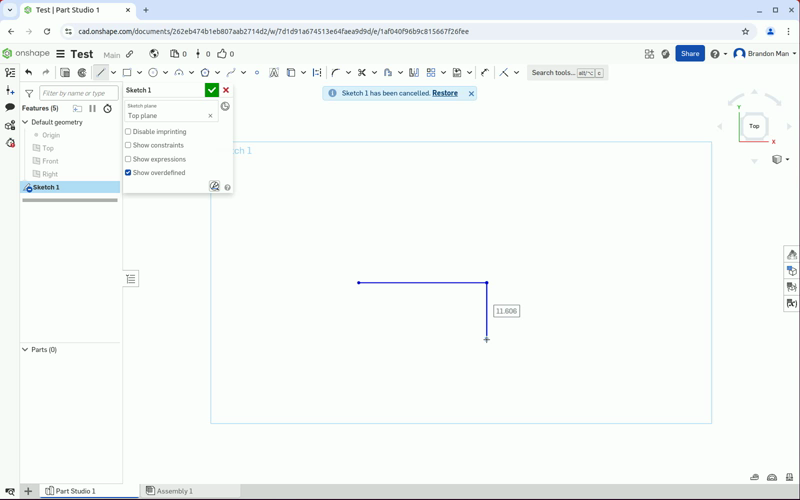
key(esc)
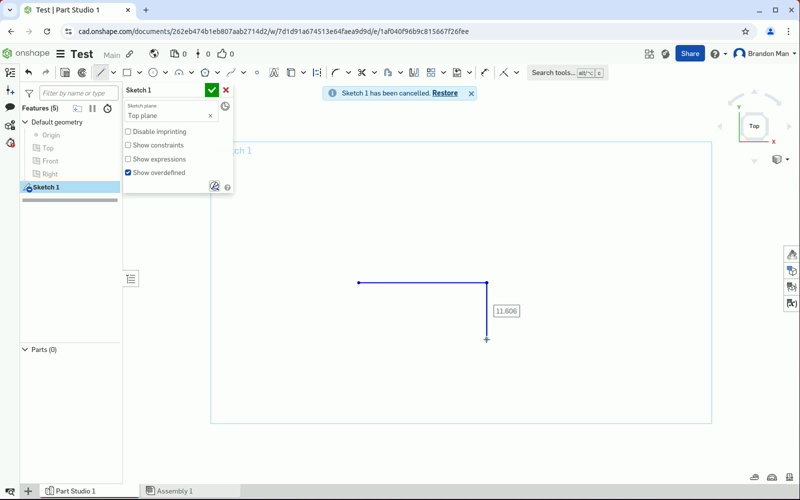
key(a)
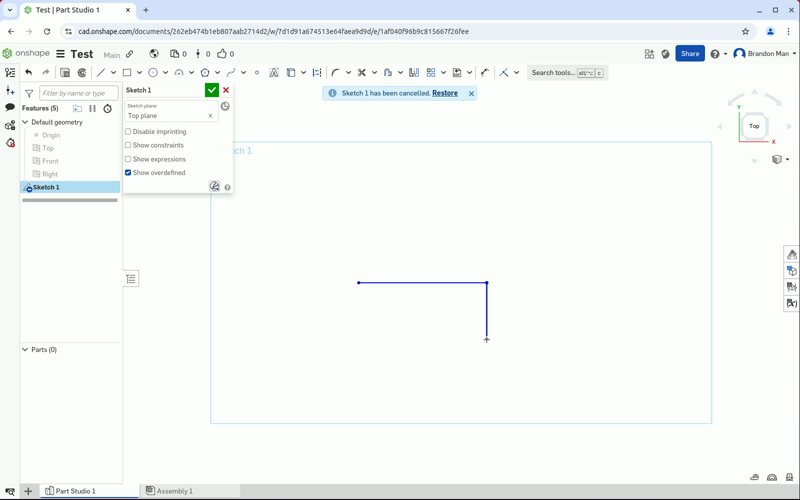
mouse_move(486, 339)
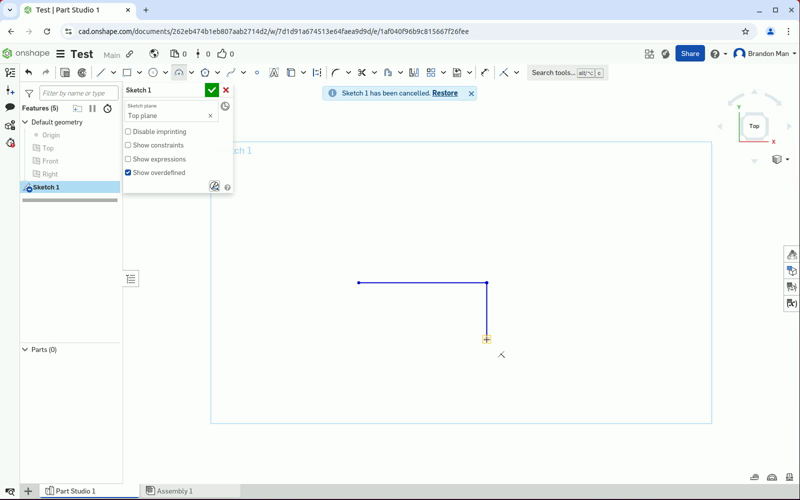
click(486, 339)
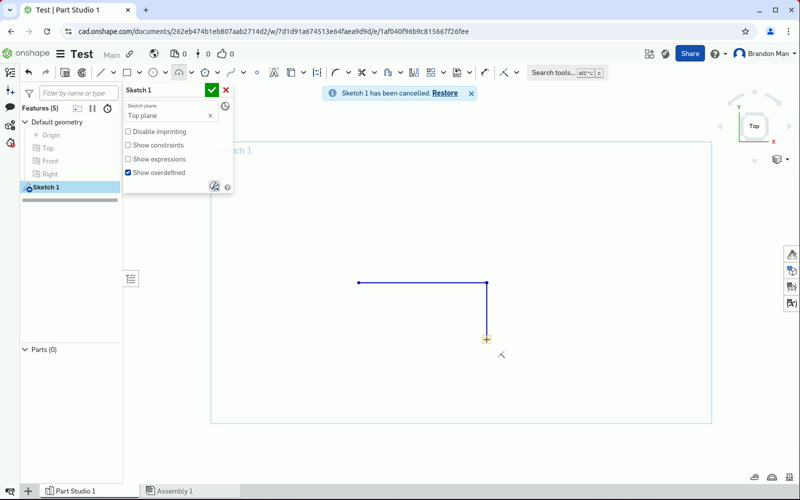
key_down(shift)
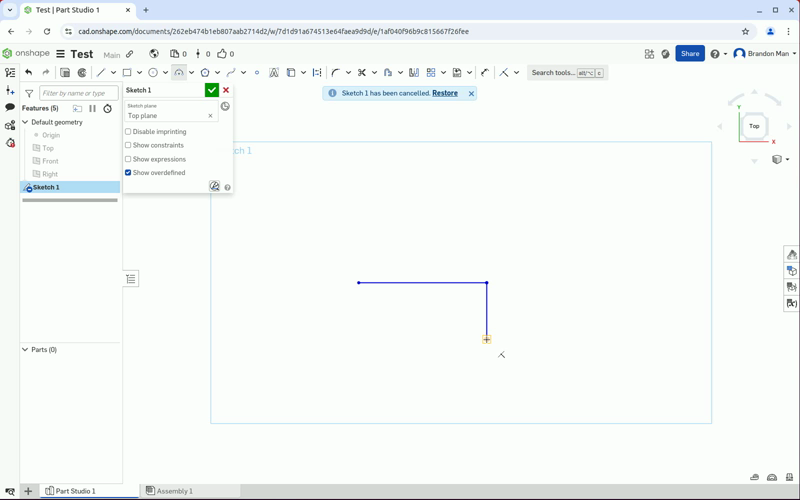
mouse_move(572, 339)
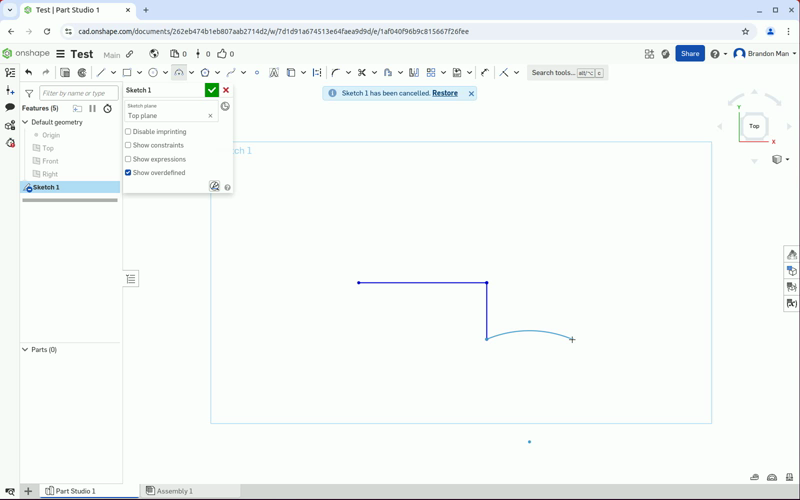
click(572, 339)
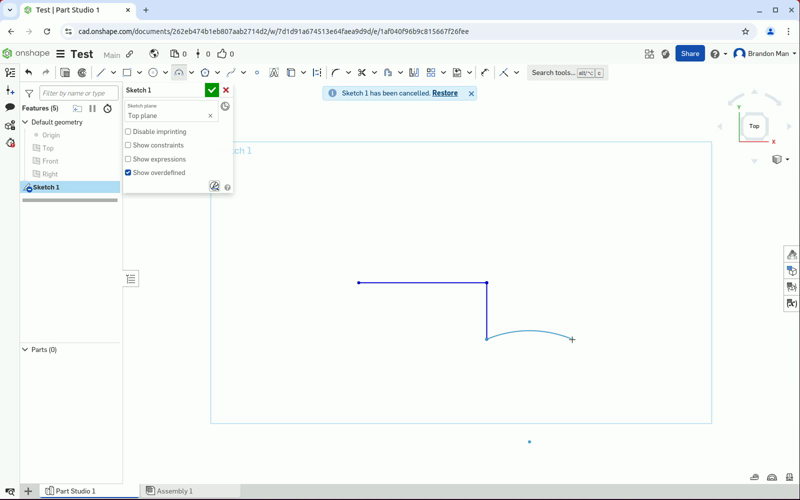
mouse_move(529, 381)
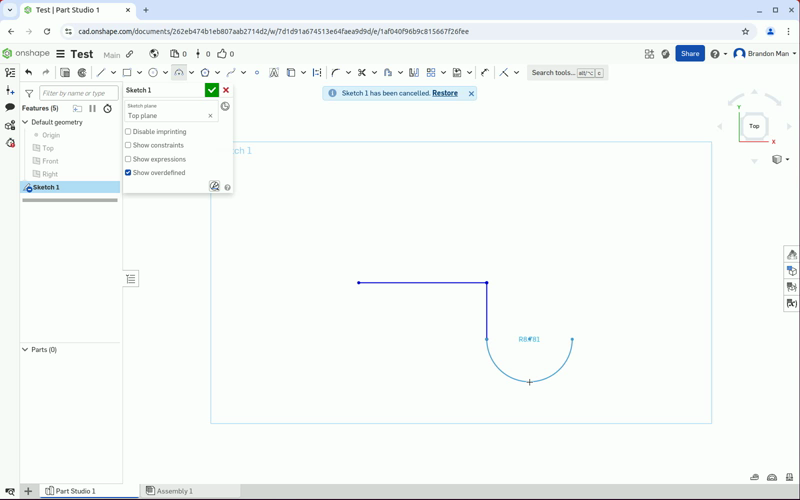
click(529, 381)
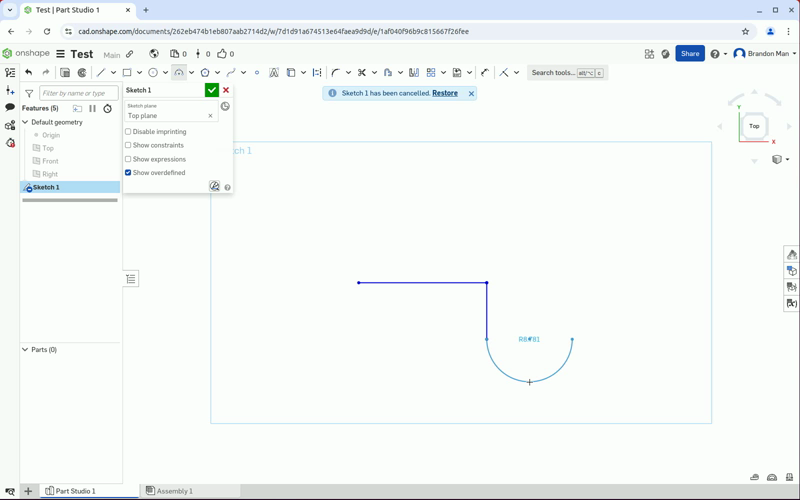
key_up(shift)
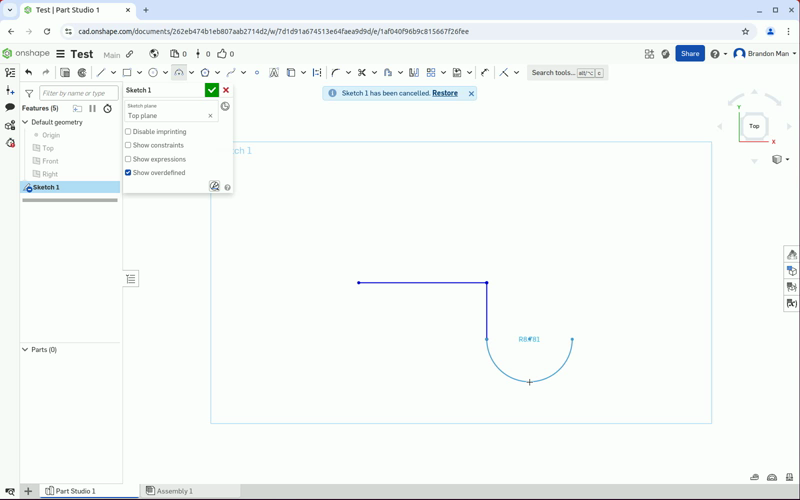
key(esc)
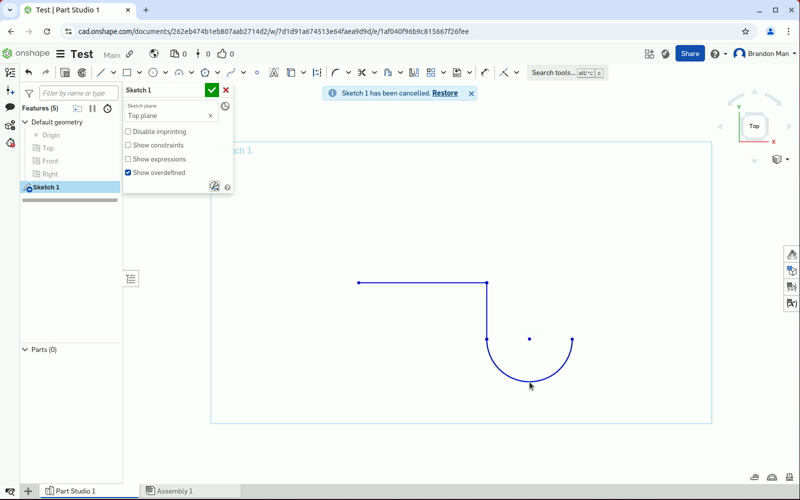
key(l)
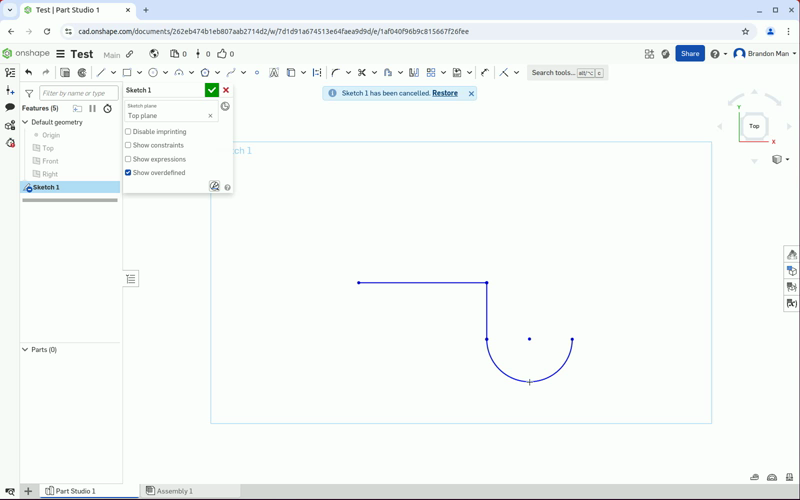
mouse_move(572, 339)
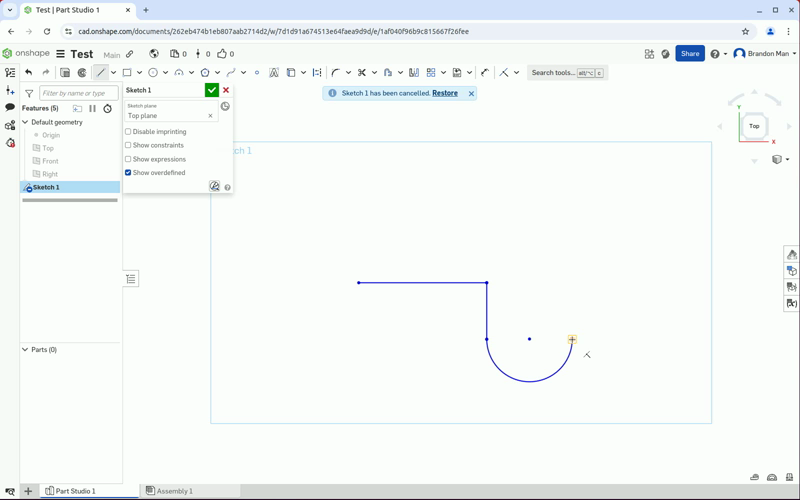
click(572, 339)
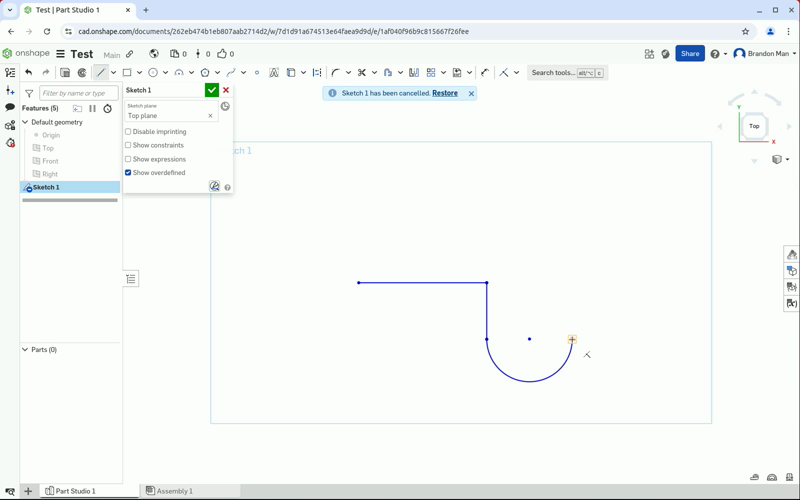
key_down(shift)
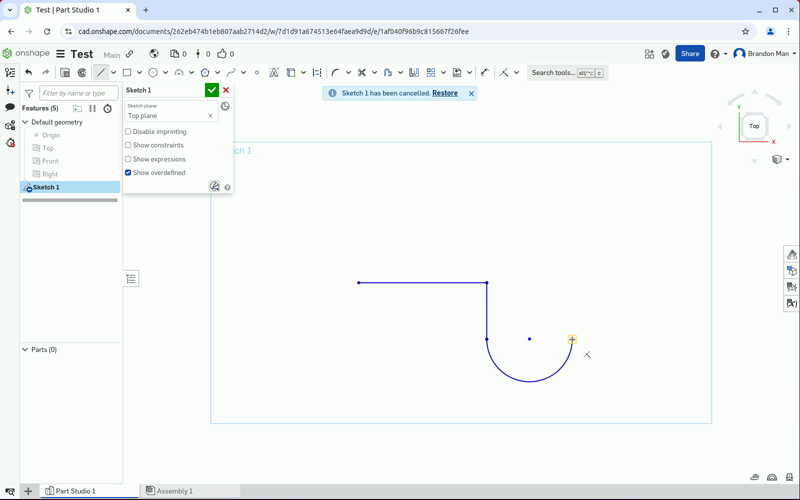
mouse_move(572, 253)
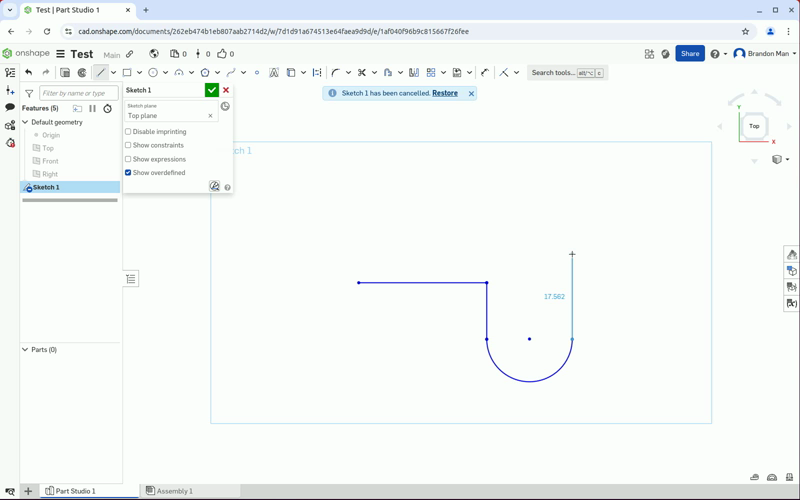
click(572, 253)
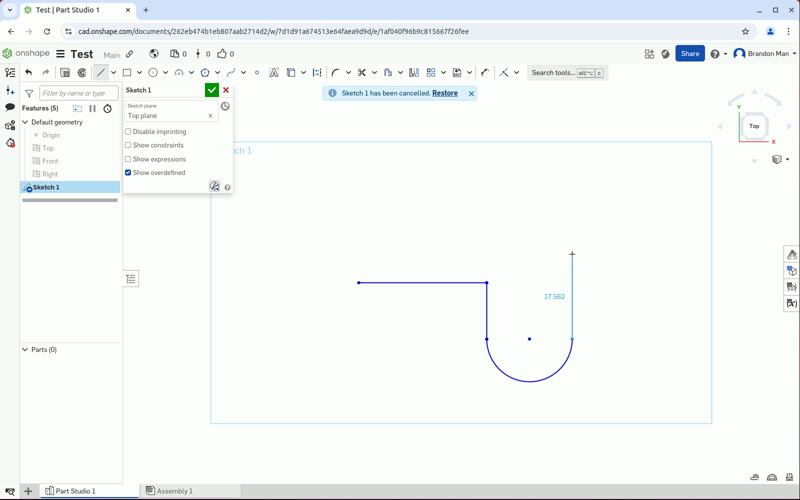
key_up(shift)
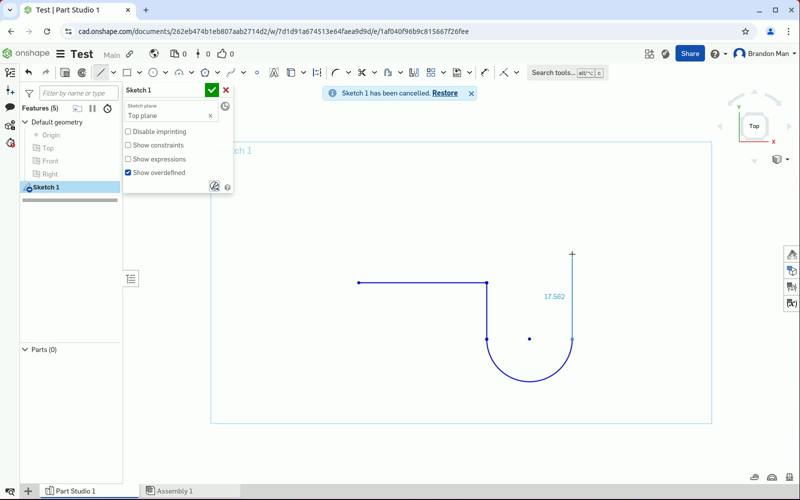
key_down(shift)
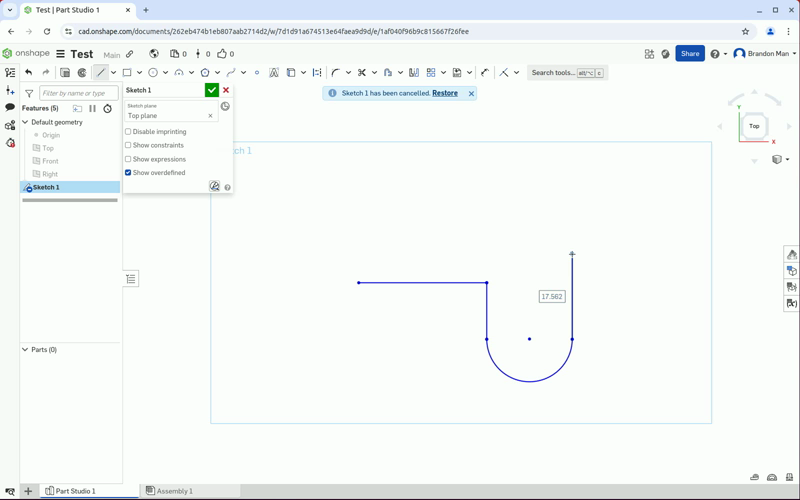
mouse_move(358, 253)
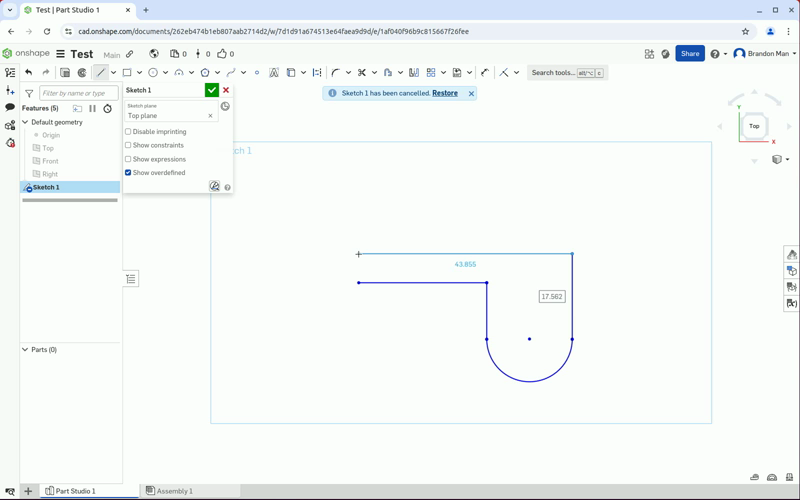
click(358, 253)
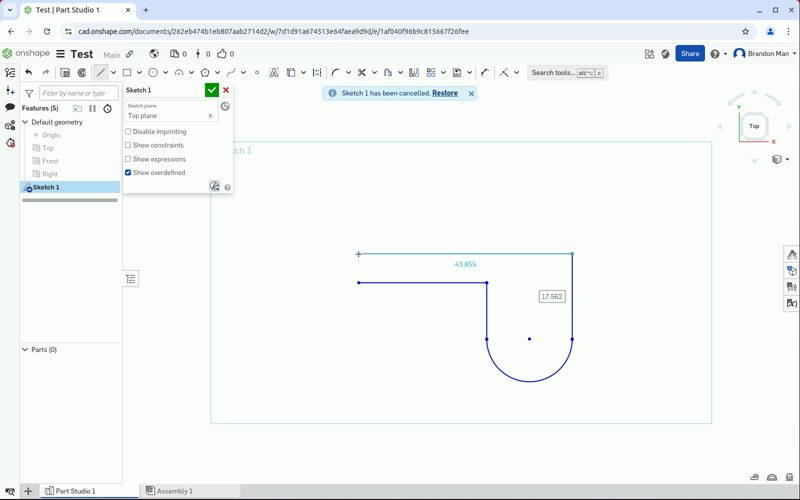
key_up(shift)
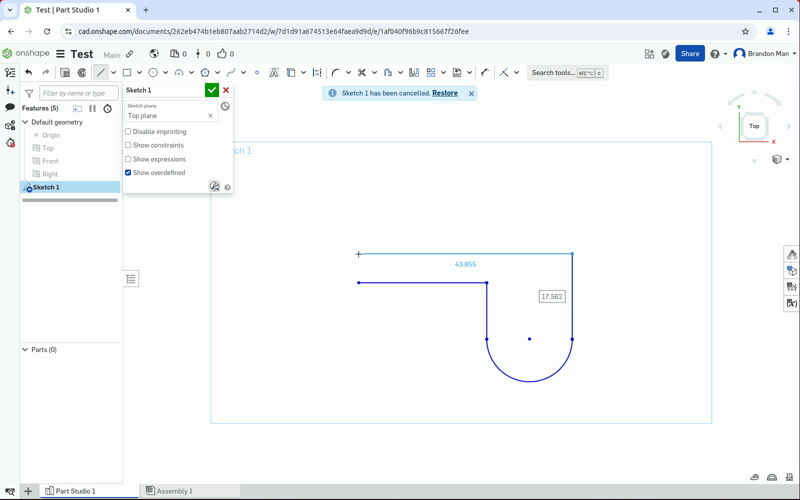
mouse_move(388, 253)
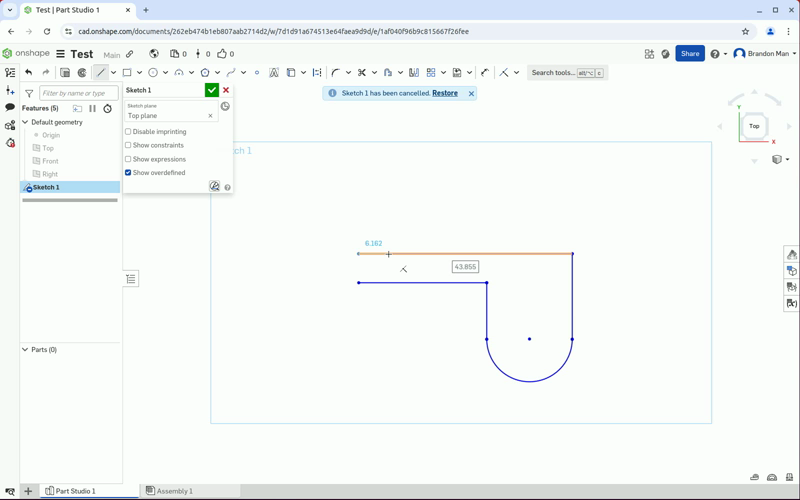
key_down(shift)
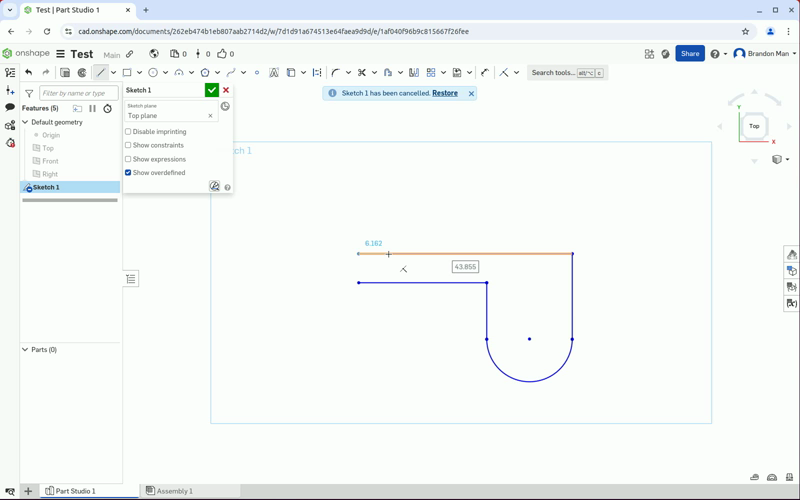
mouse_move(358, 282)
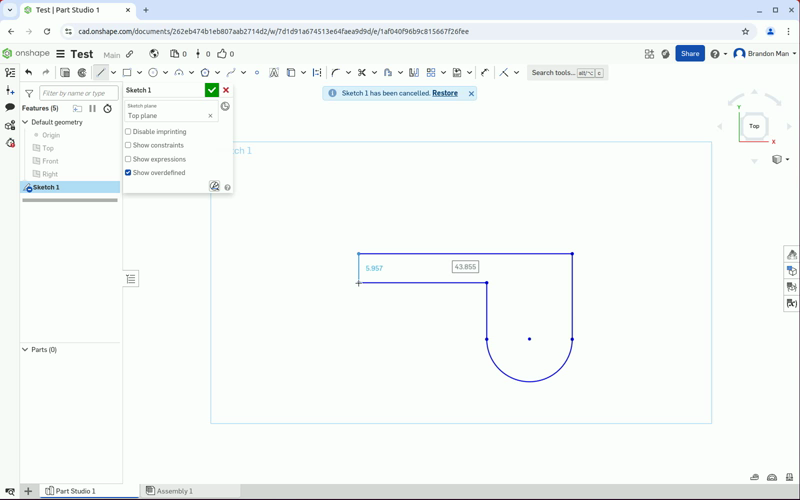
key_up(shift)
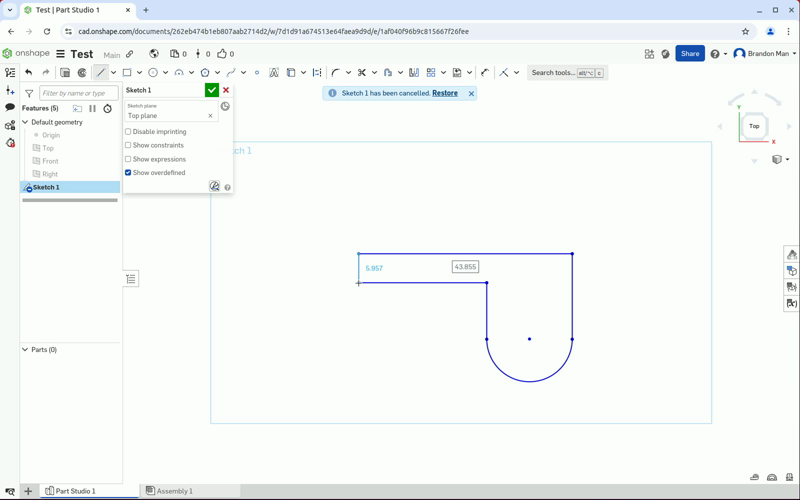
click(358, 282)
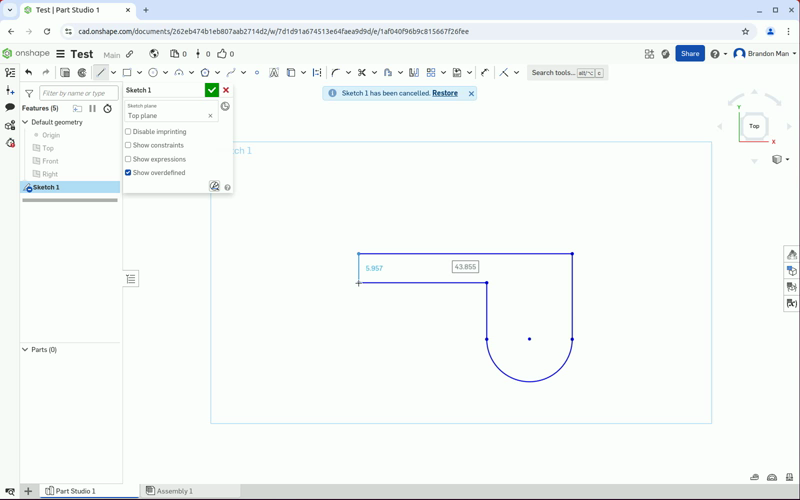
key(esc)
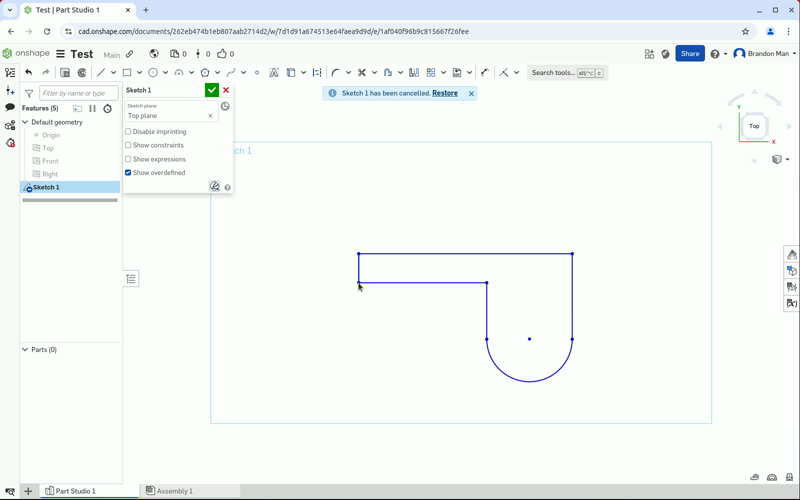
key(c)
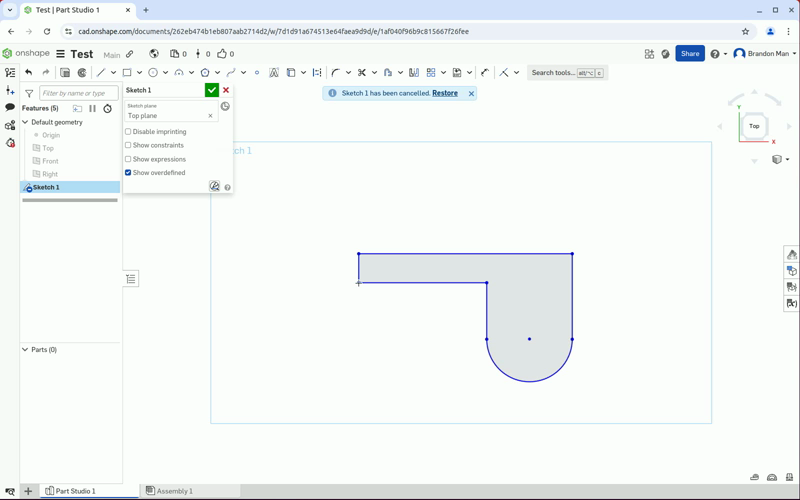
key_down(shift)
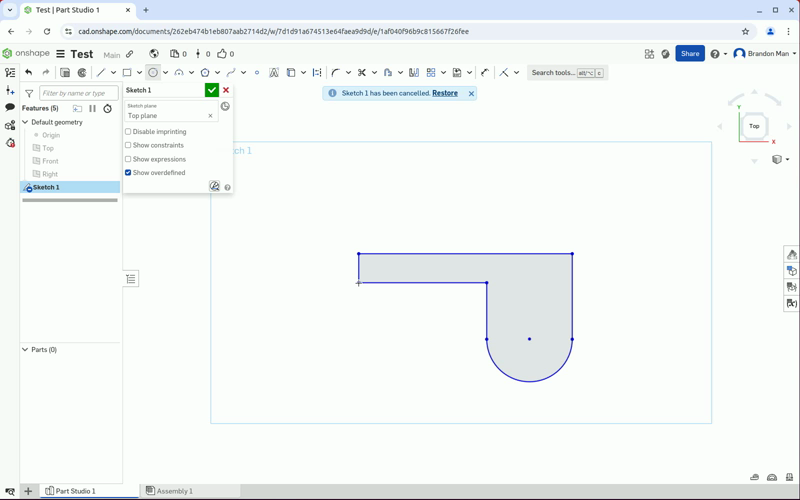
mouse_move(529, 339)
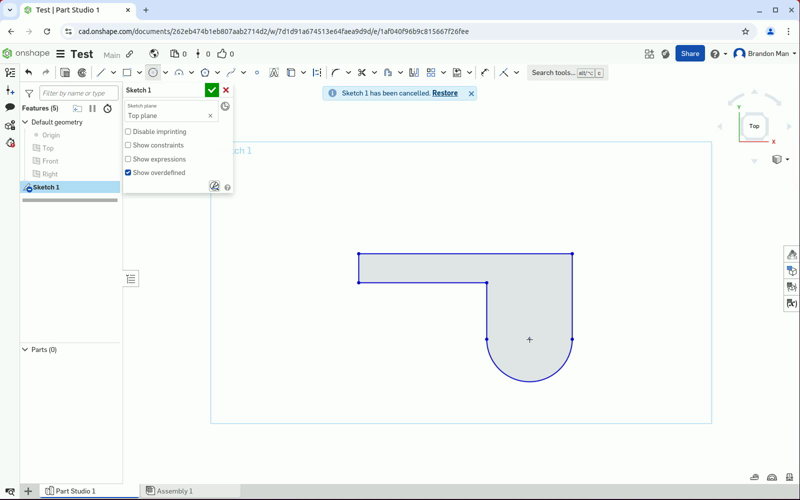
click(529, 339)
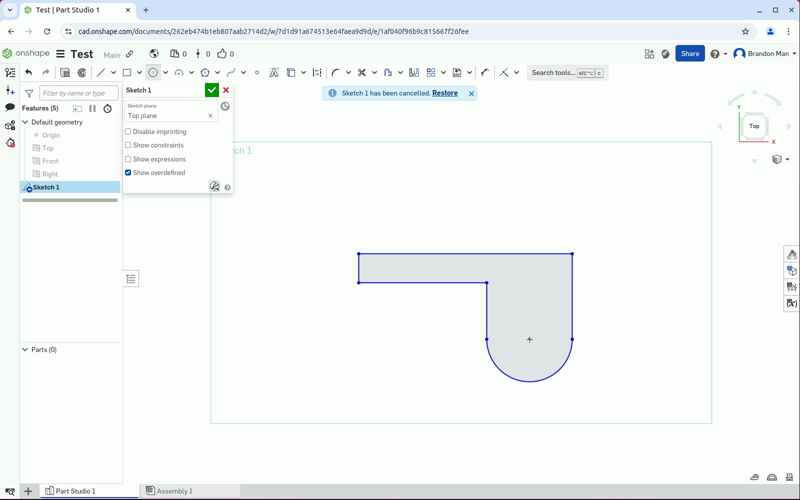
key_up(shift)
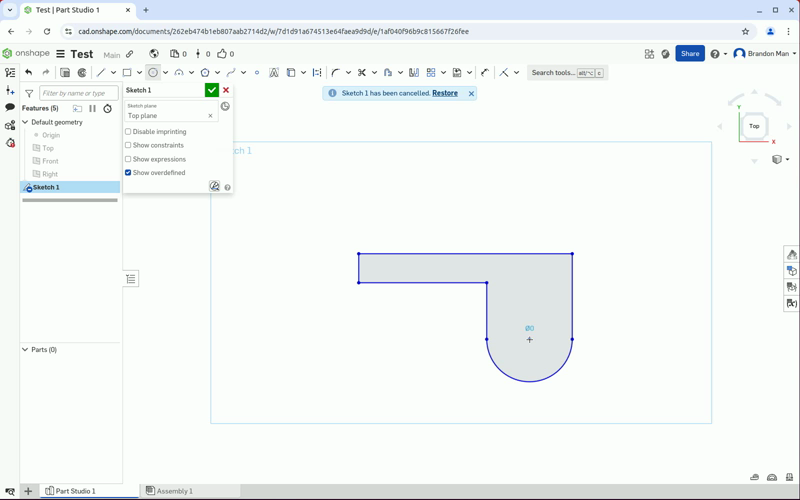
mouse_move(552, 339)
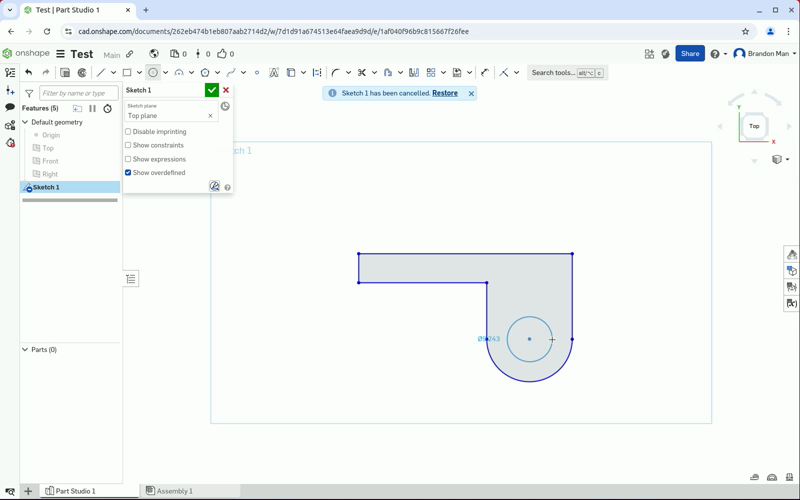
click(552, 339)
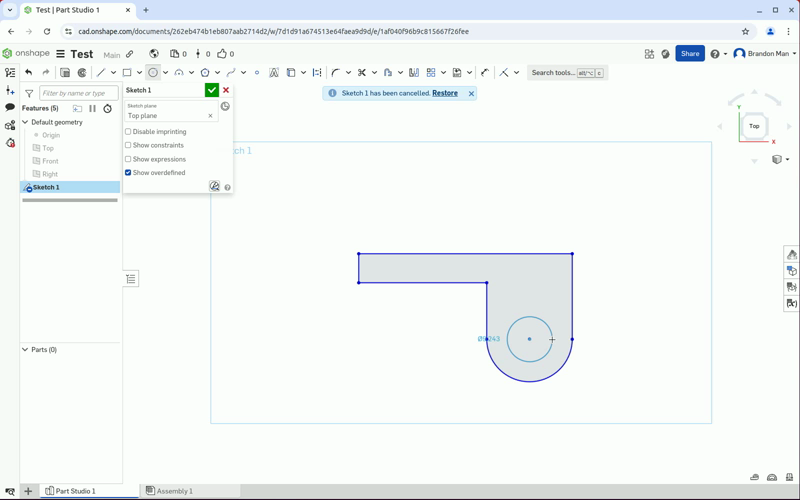
key(esc)
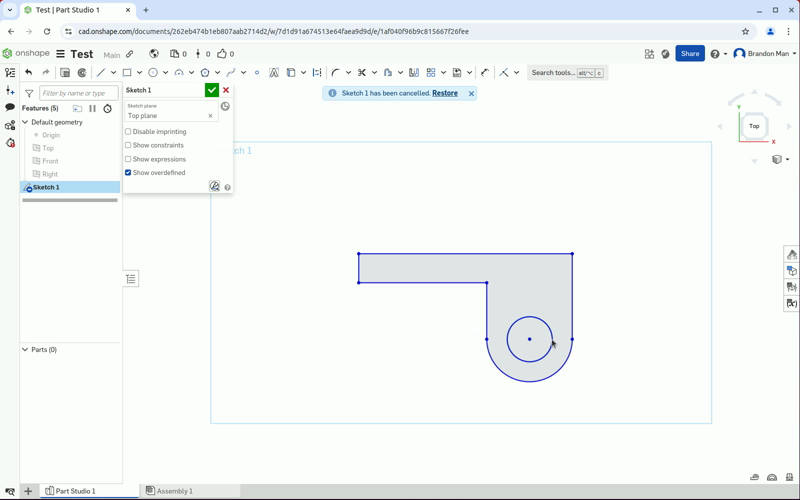
mouse_move(531, 270)
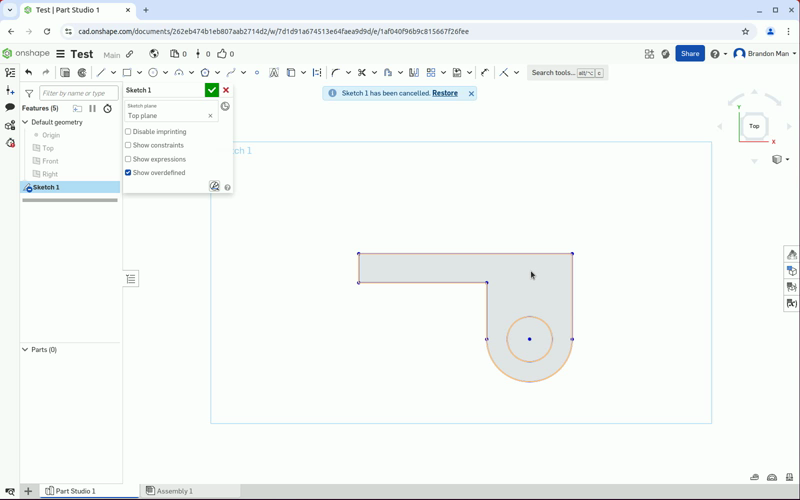
click(531, 270)
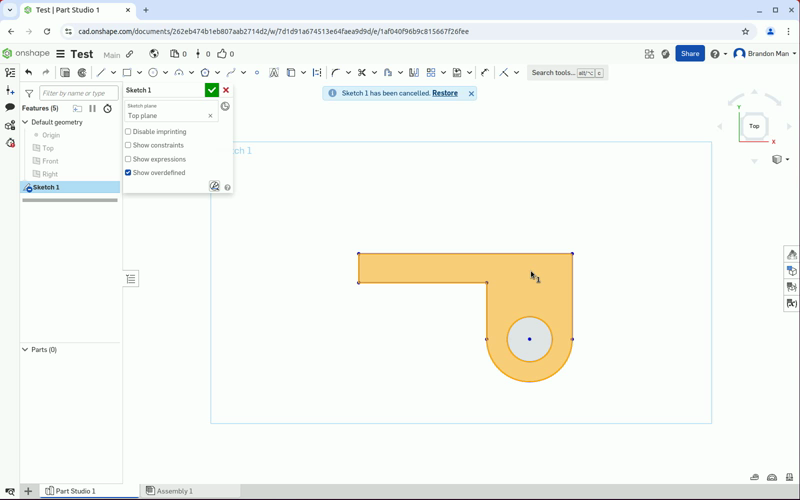
mouse_move(73, 352)
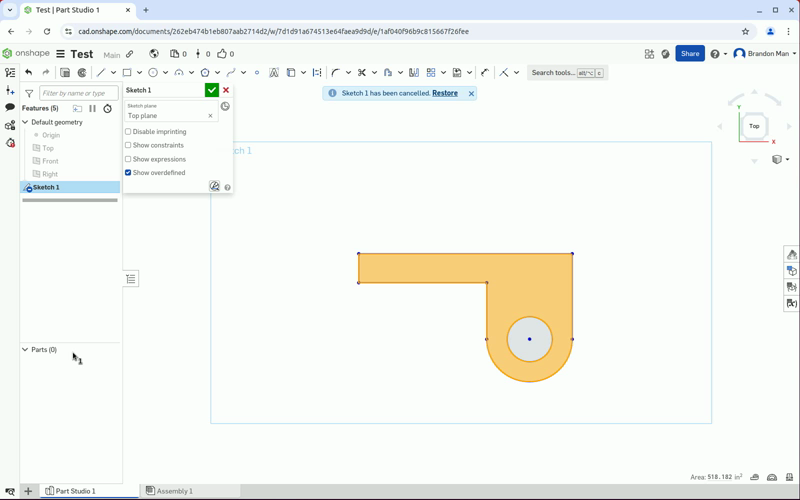
key(shift+y)
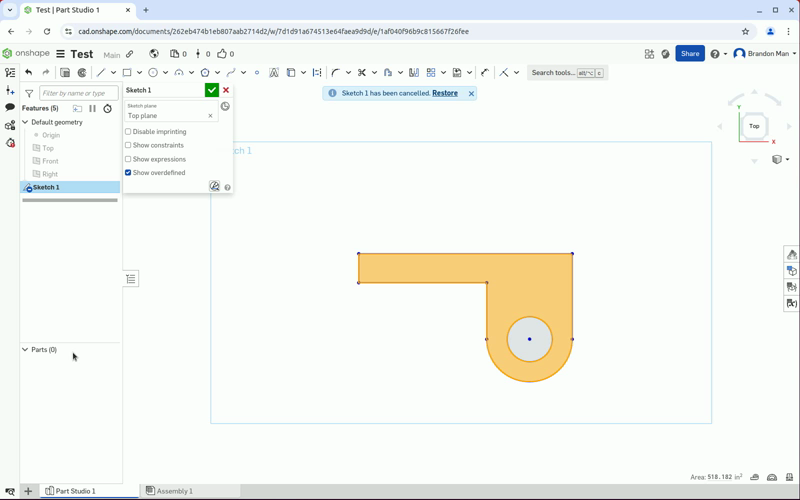
key(shift+e)
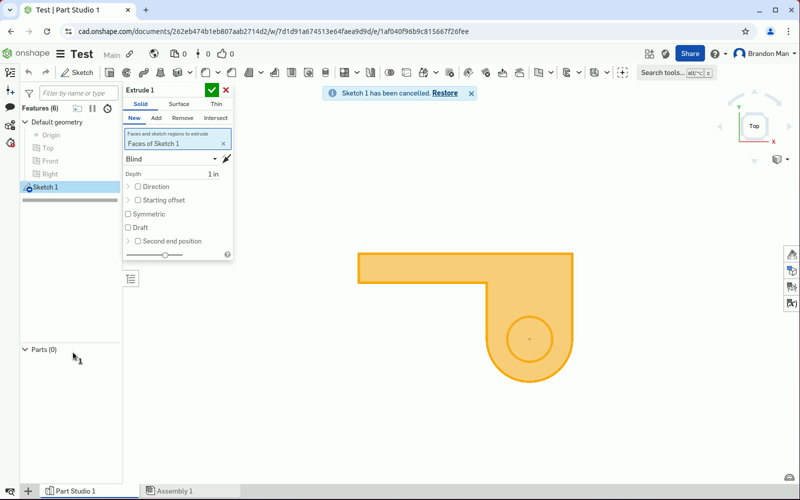
mouse_move(143, 106)
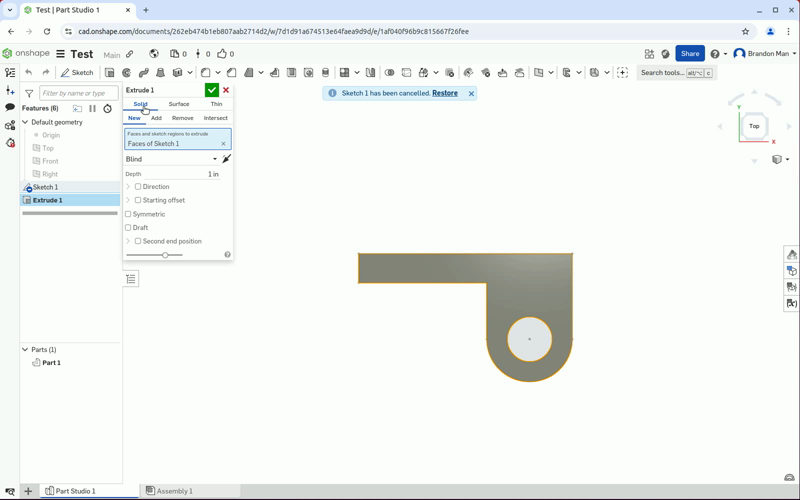
click(143, 106)
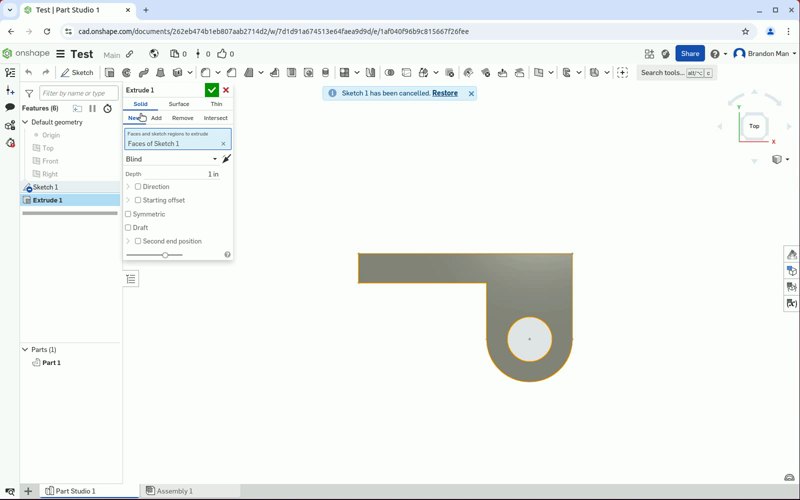
mouse_move(137, 120)
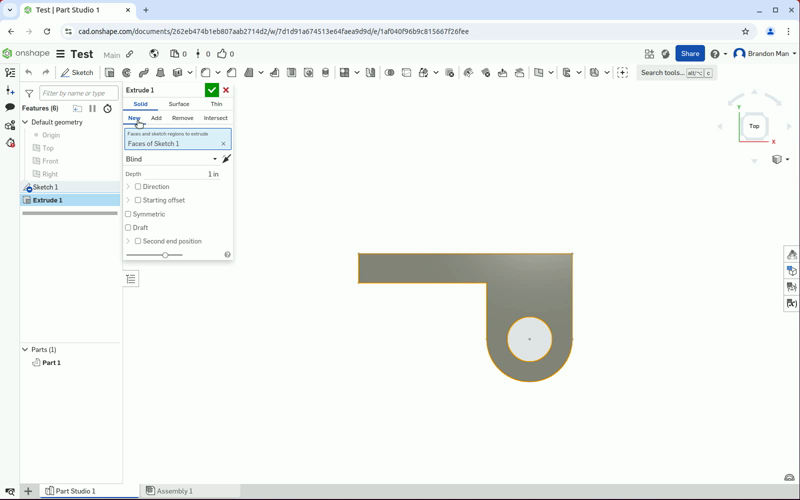
click(137, 120)
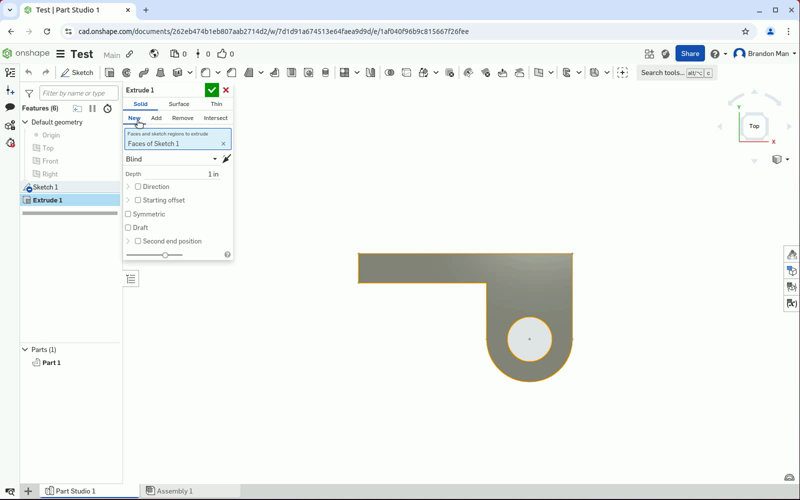
key(tab, 4)
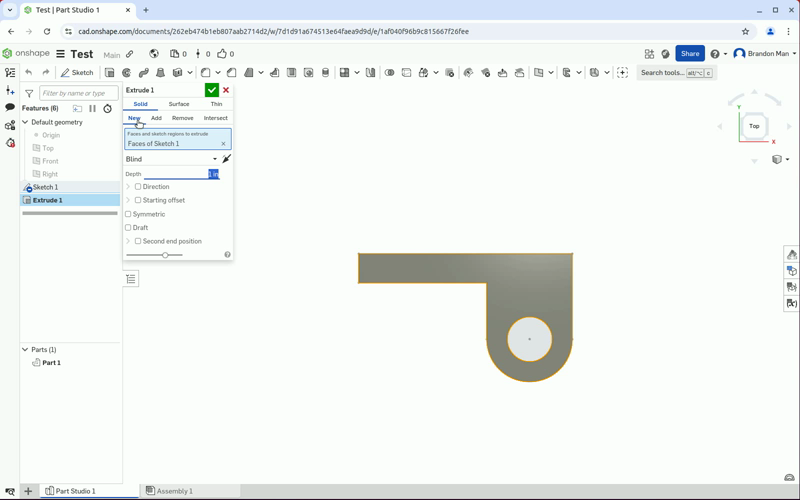
text(21.905)
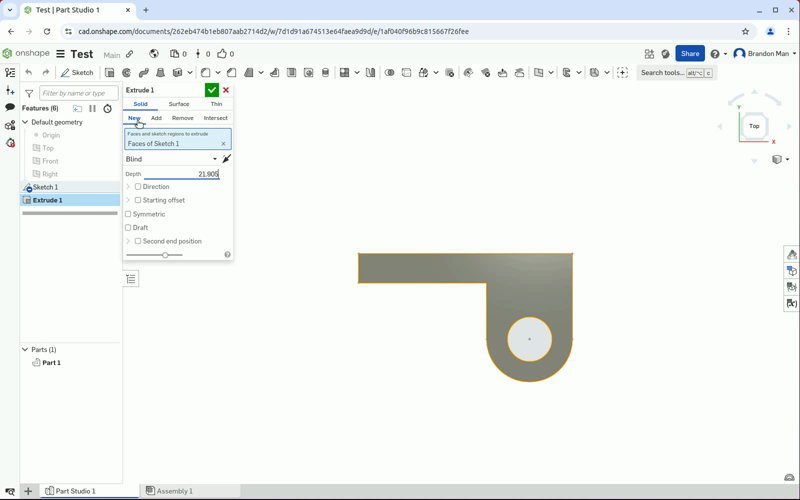
key(enter)
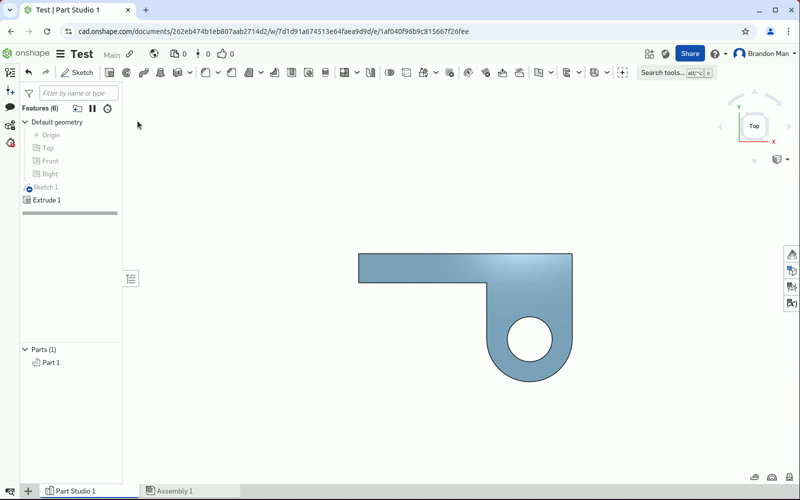
key(shift+h)
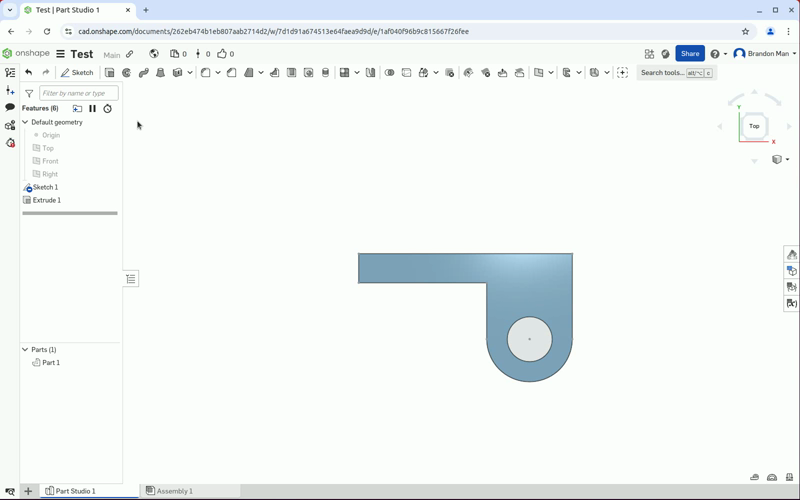
key(shift+h)
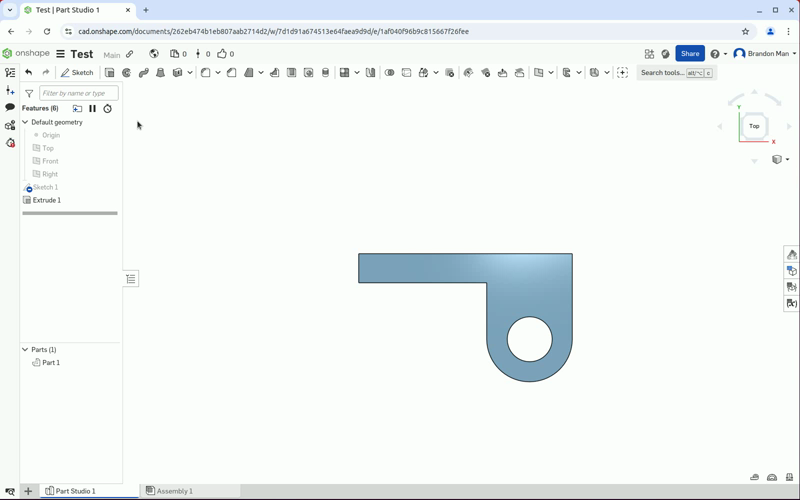
mouse_move(73, 189)
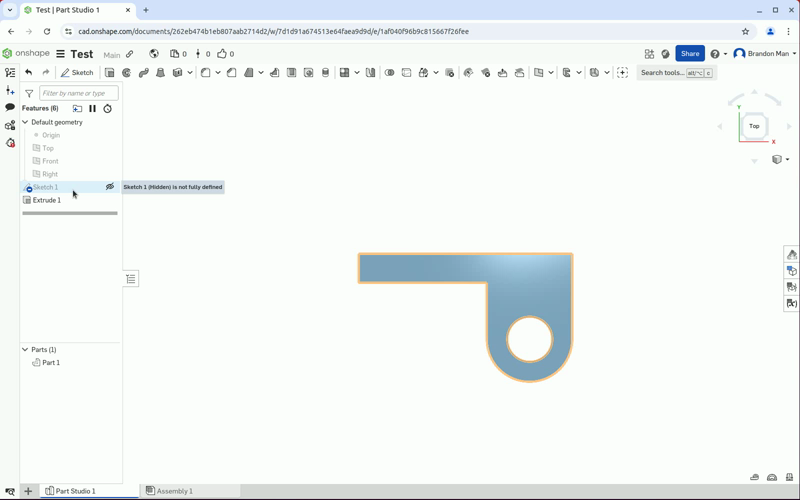
click(73, 189)
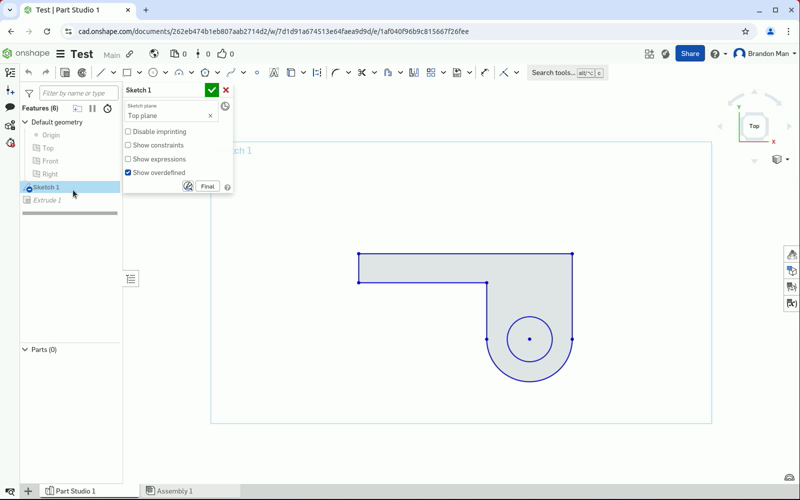
mouse_move(229, 92)
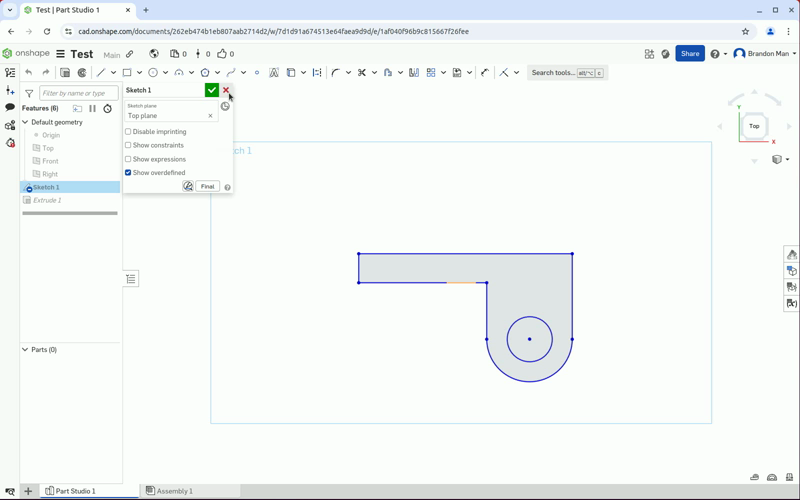
click(229, 92)
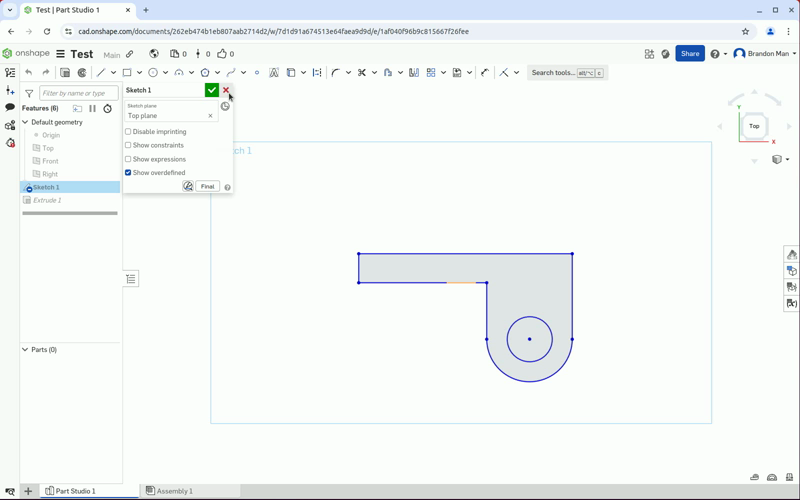
key(shift+s)
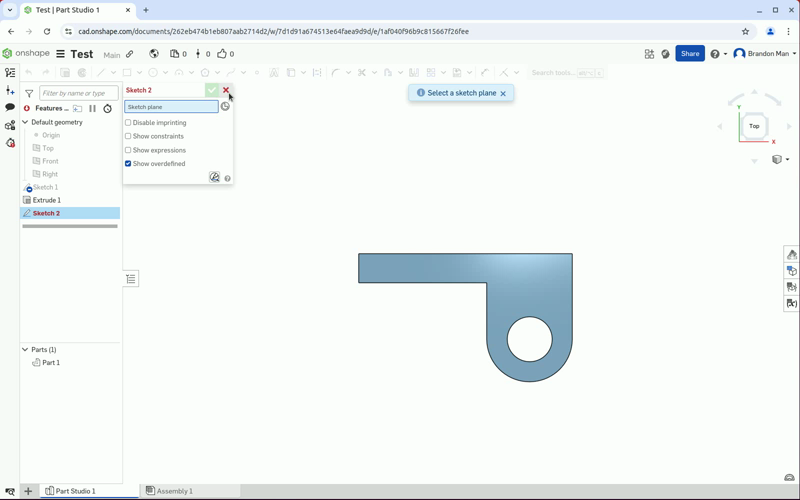
mouse_move(73, 150)
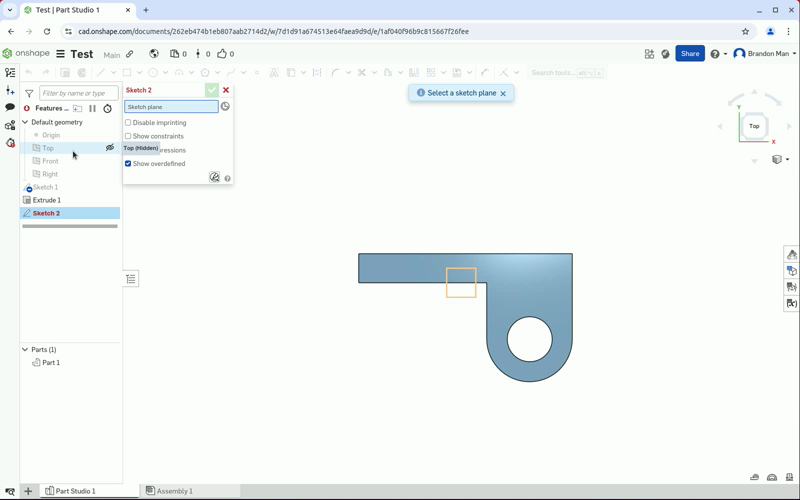
click(73, 150)
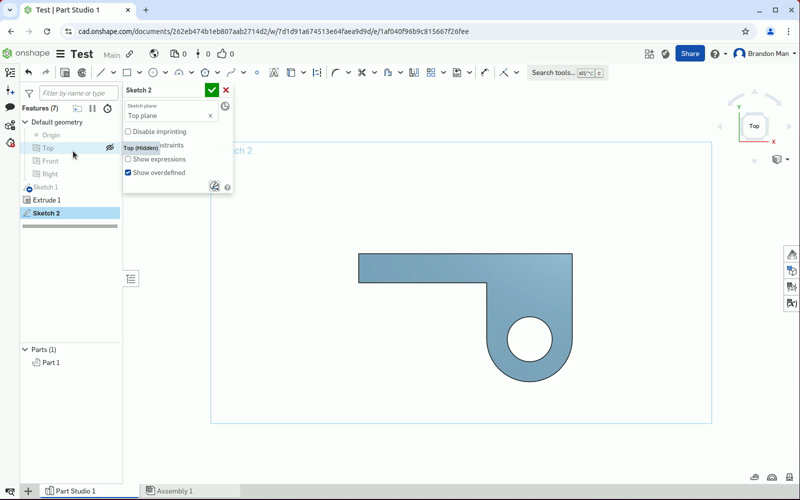
mouse_move(73, 352)
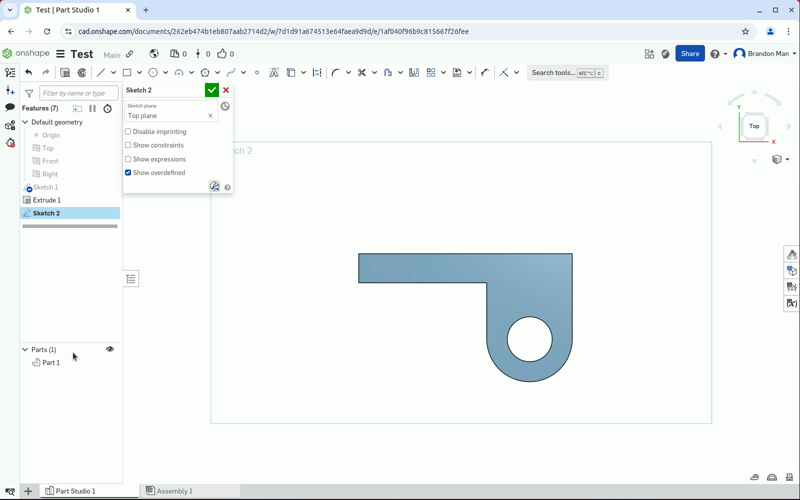
key(y)
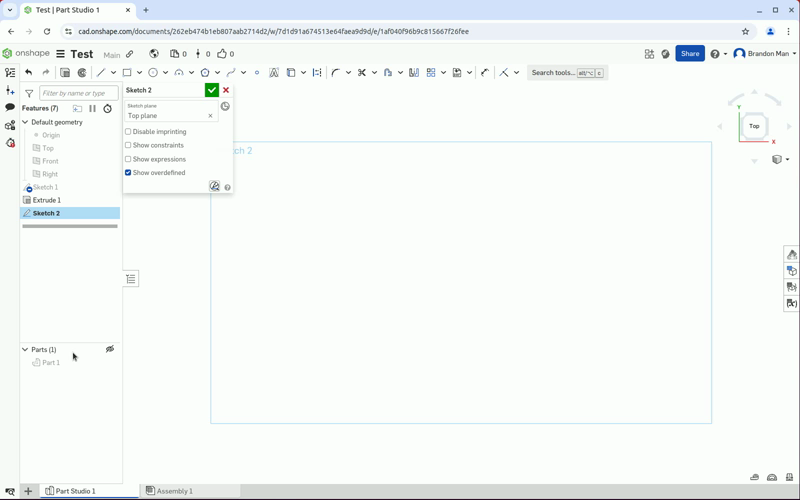
key(l)
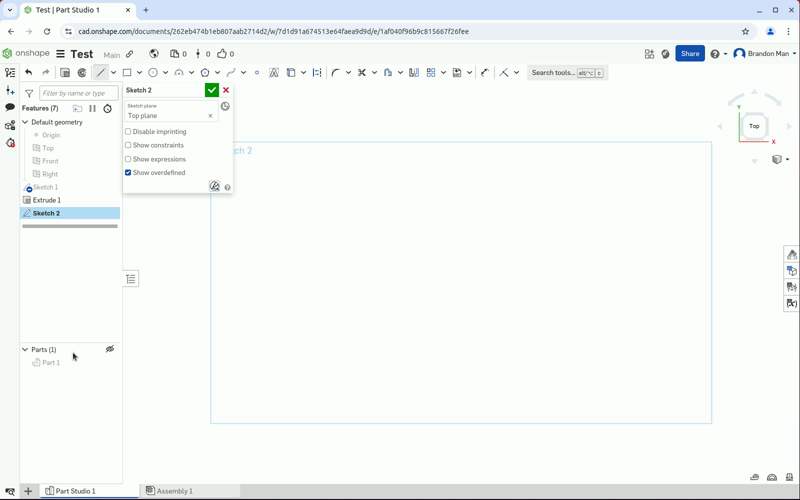
key_down(shift)
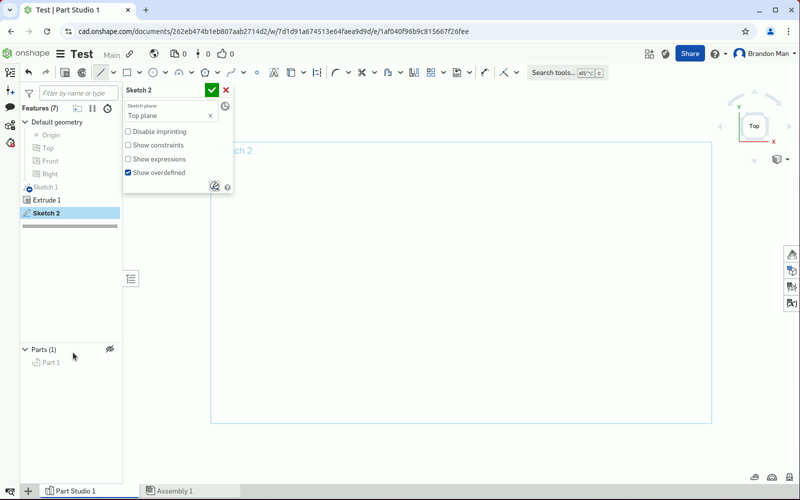
mouse_move(358, 337)
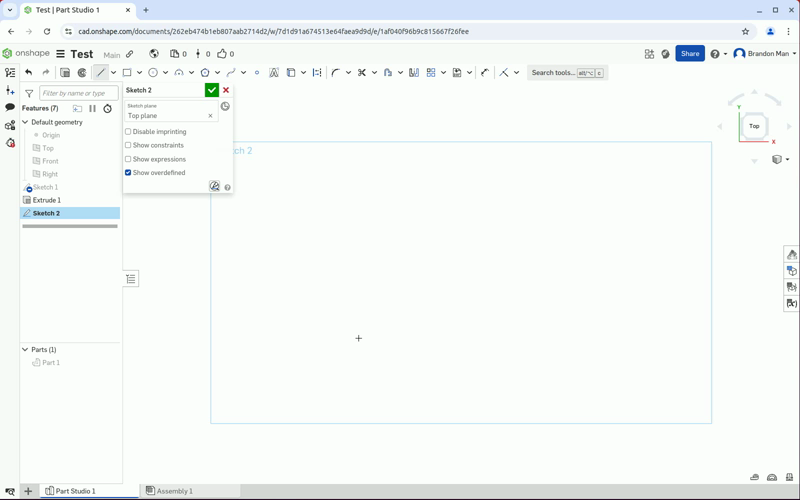
click(358, 337)
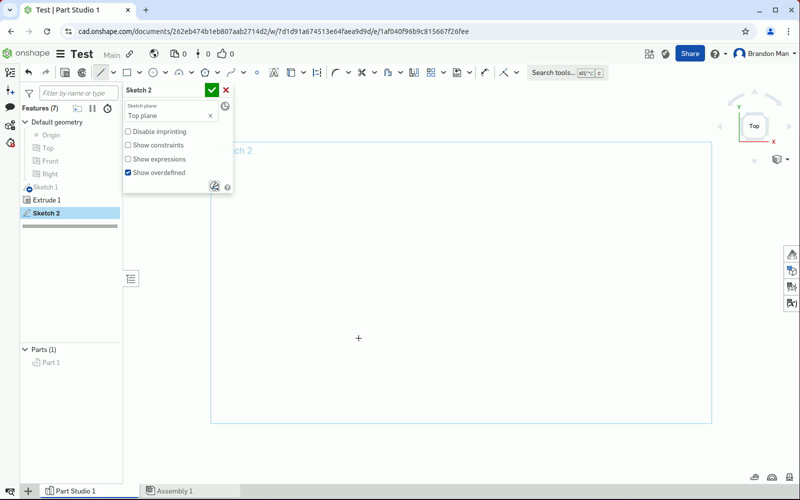
key_up(shift)
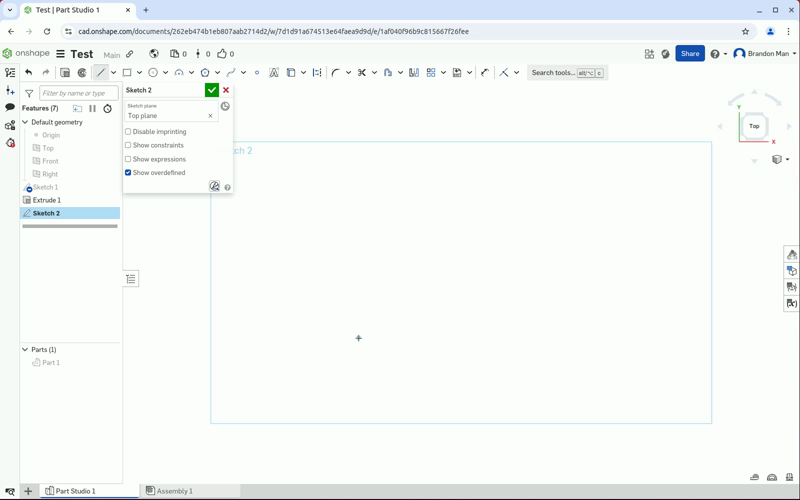
key_down(shift)
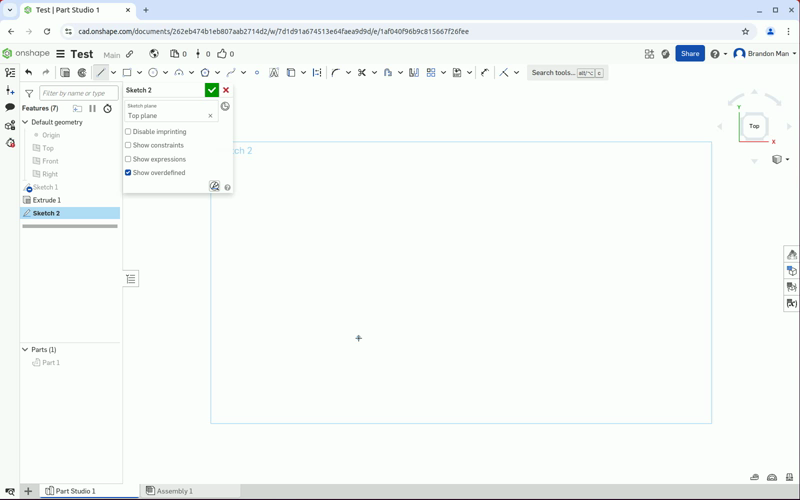
mouse_move(487, 337)
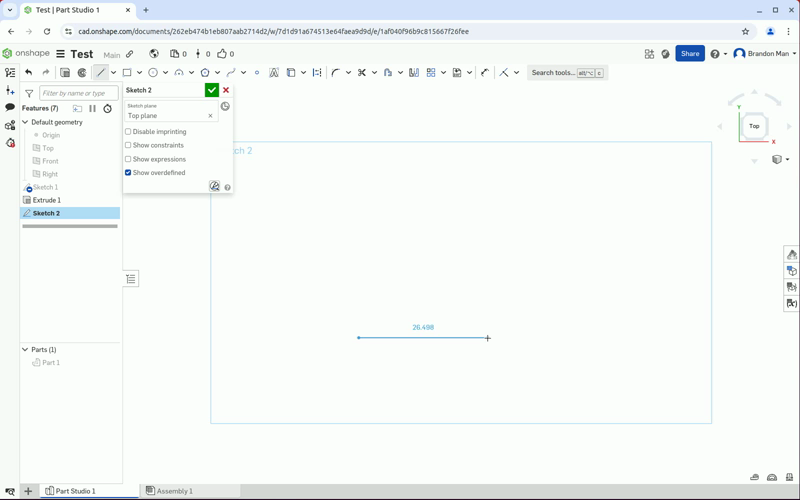
click(487, 337)
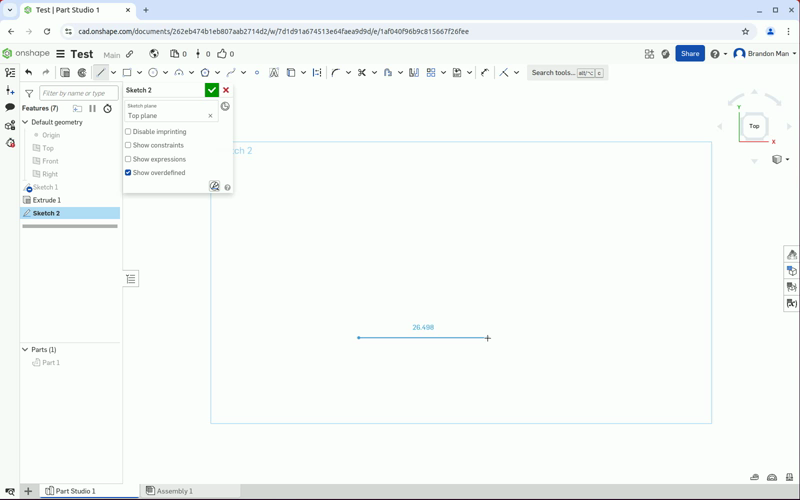
key_up(shift)
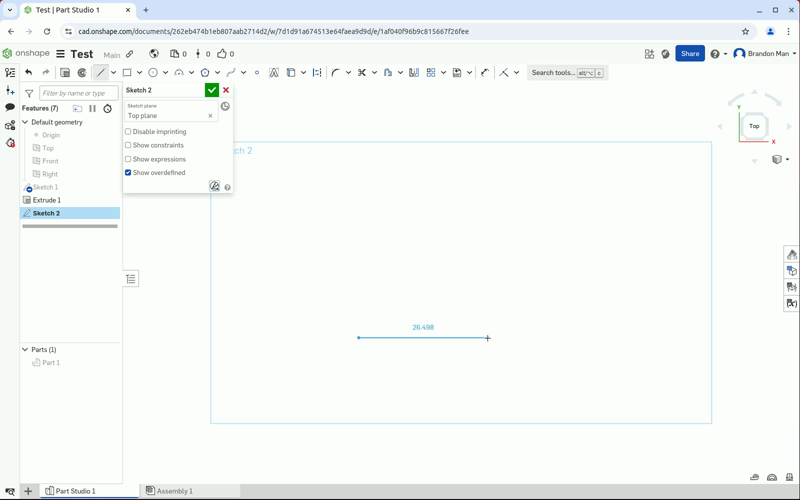
key_down(shift)
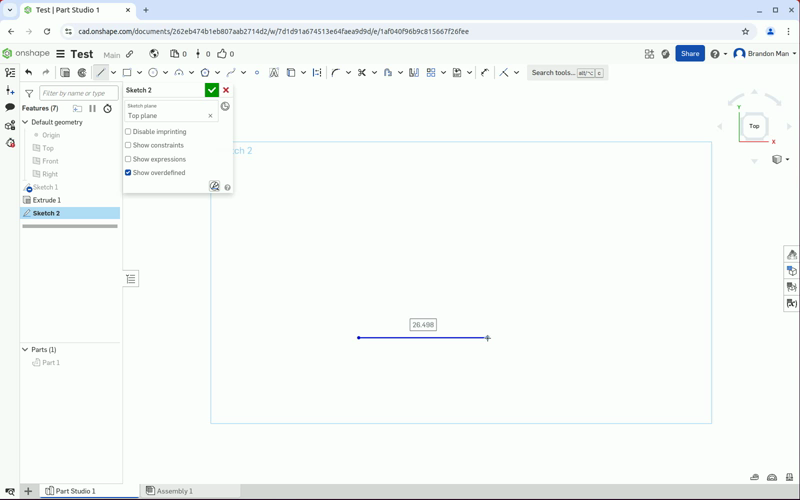
mouse_move(517, 337)
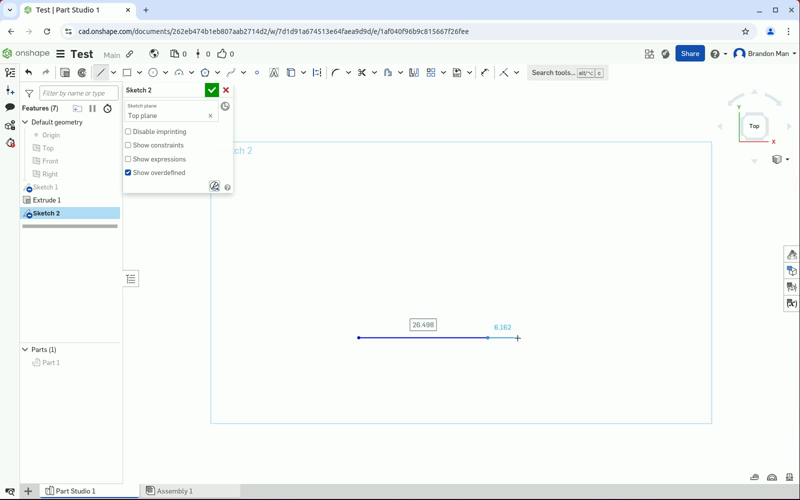
mouse_move(487, 282)
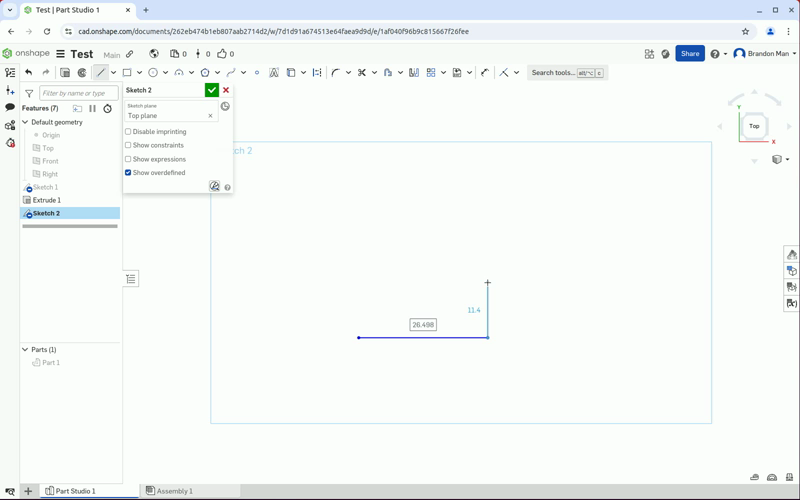
click(487, 282)
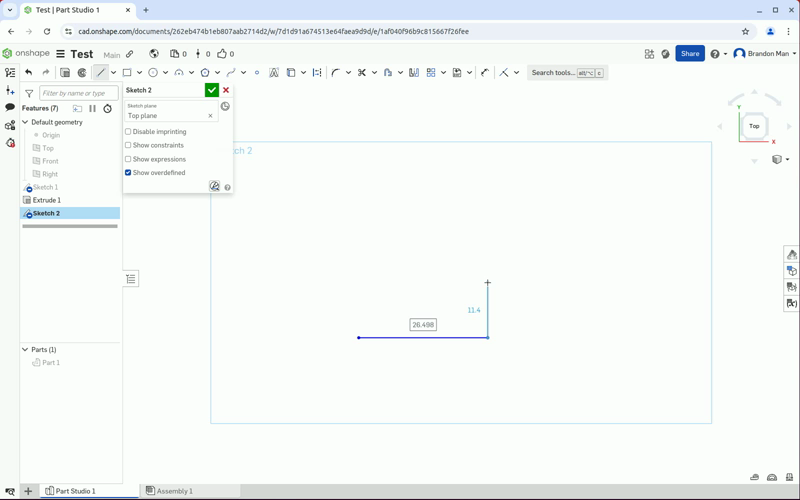
key_up(shift)
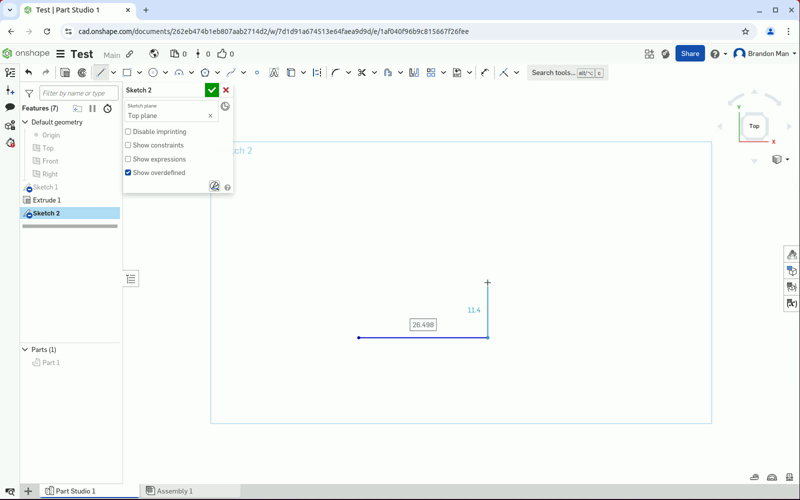
key_down(shift)
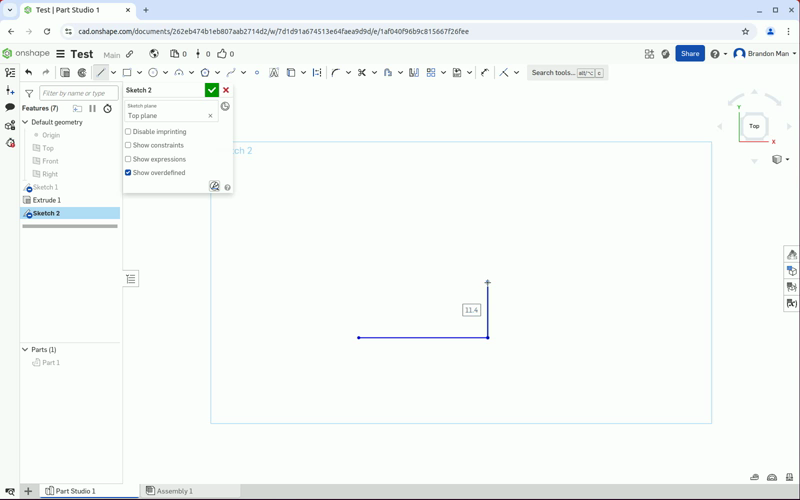
mouse_move(358, 282)
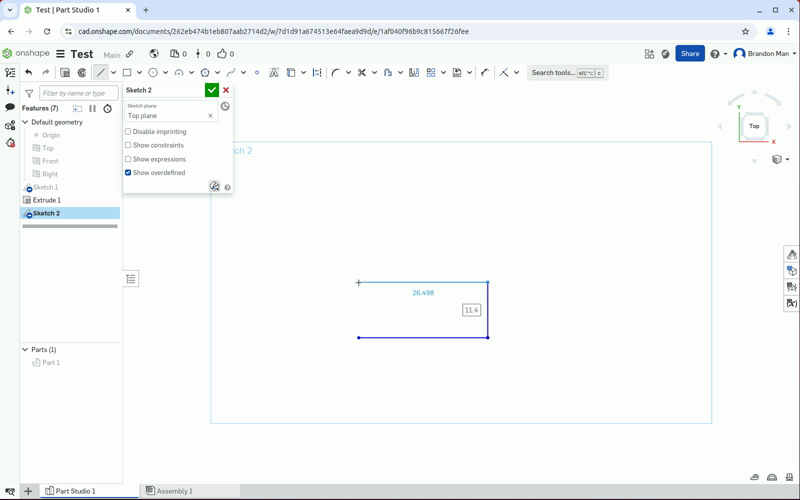
click(358, 282)
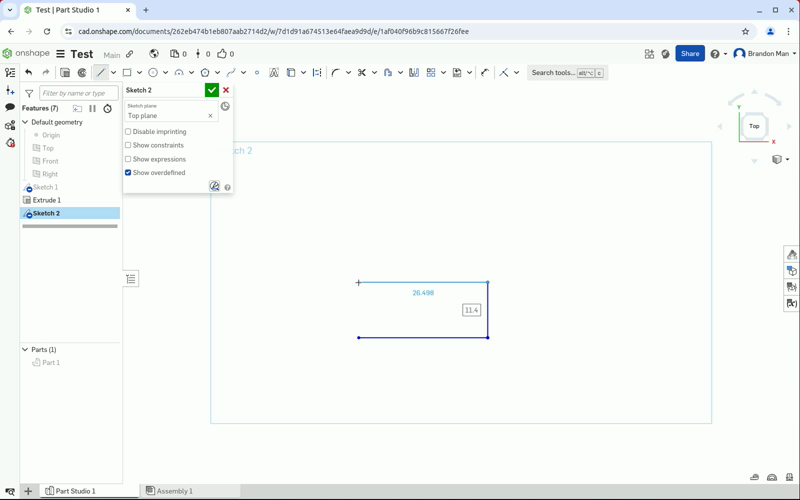
key_up(shift)
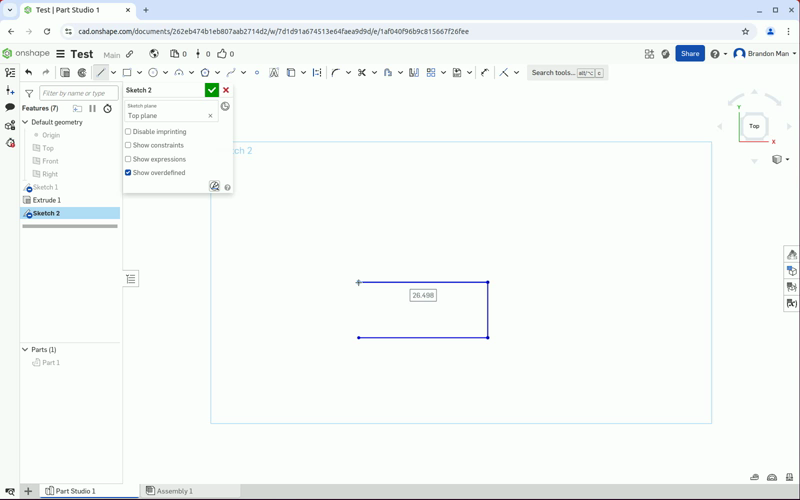
mouse_move(388, 282)
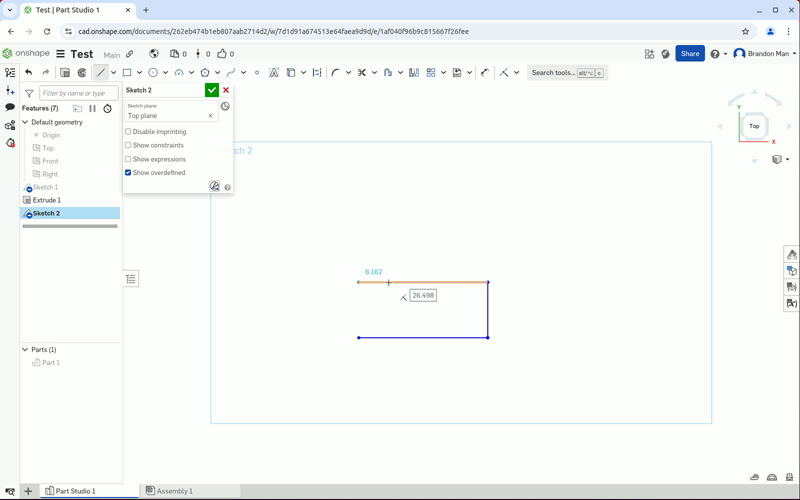
key_down(shift)
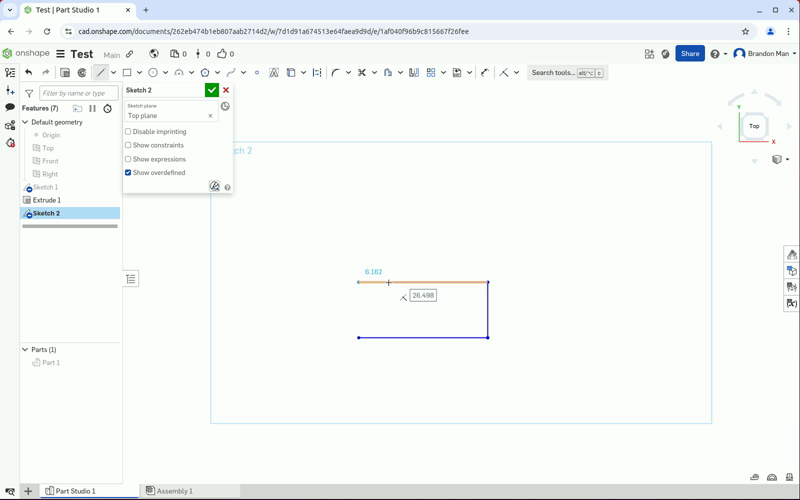
mouse_move(358, 337)
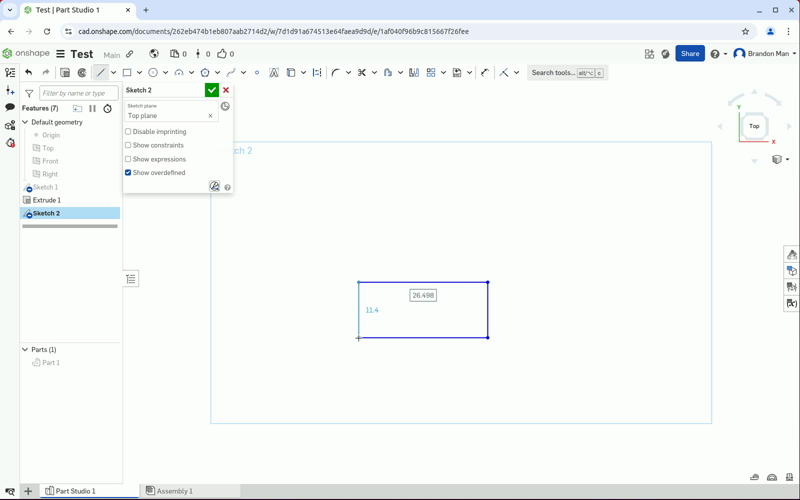
key_up(shift)
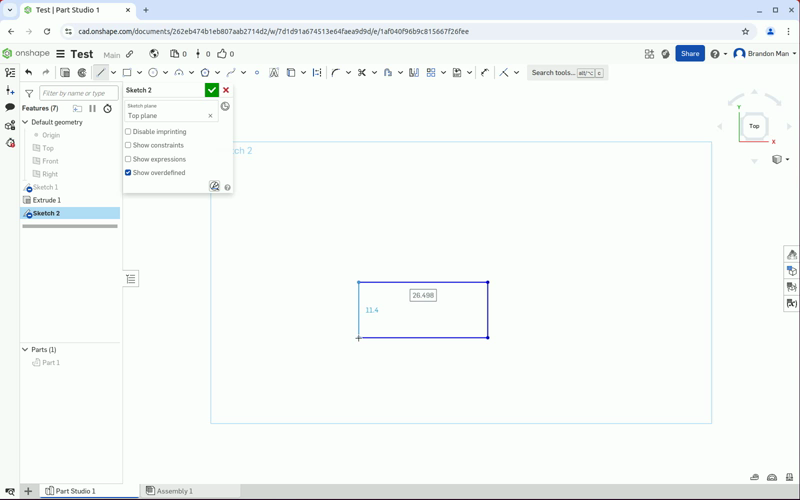
click(358, 337)
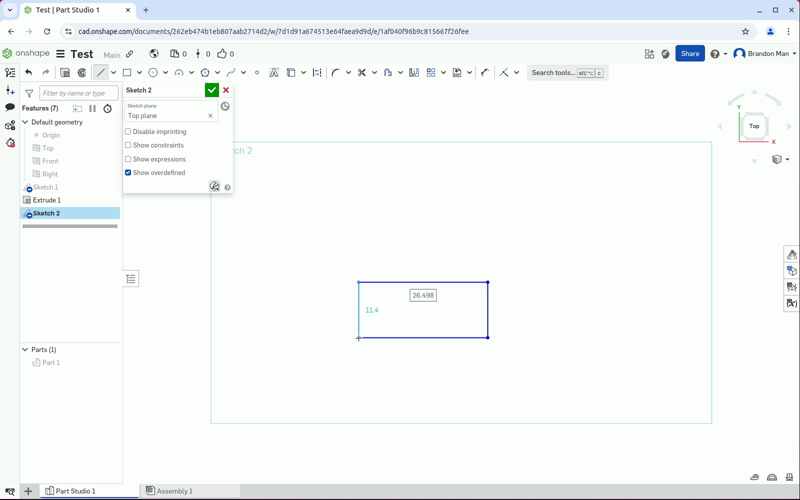
key(esc)
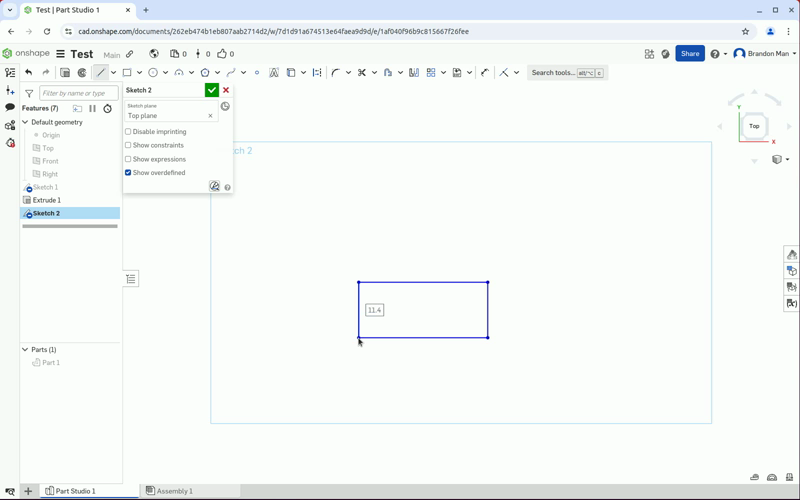
mouse_move(404, 321)
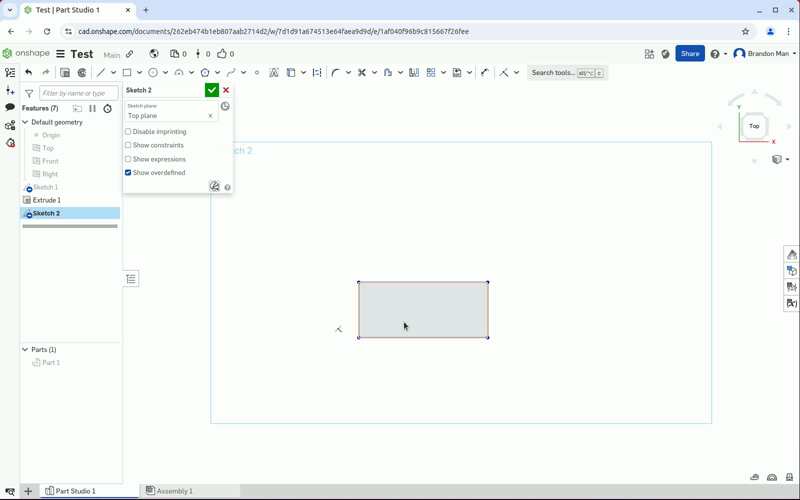
click(404, 321)
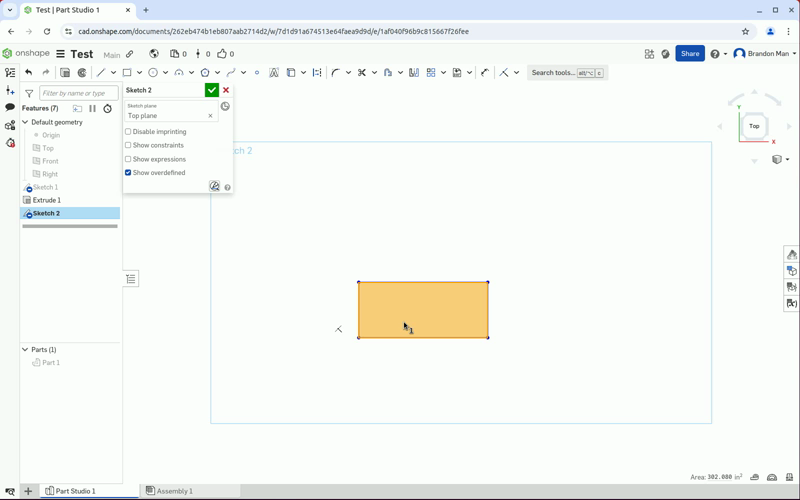
mouse_move(73, 352)
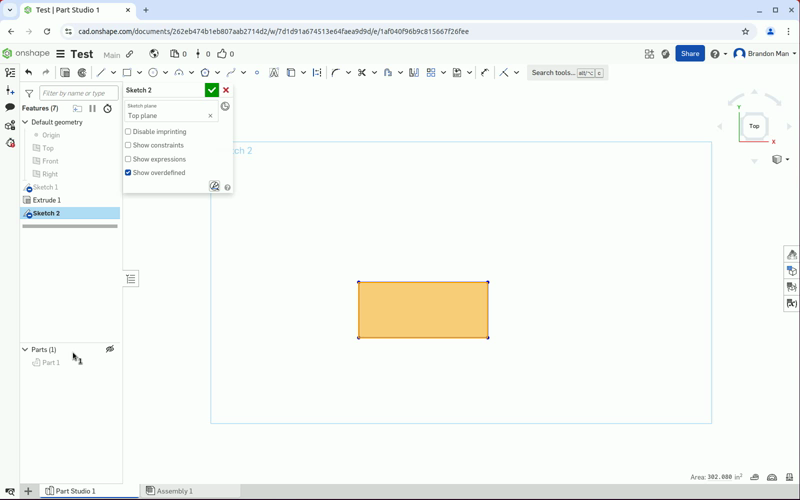
key(shift+y)
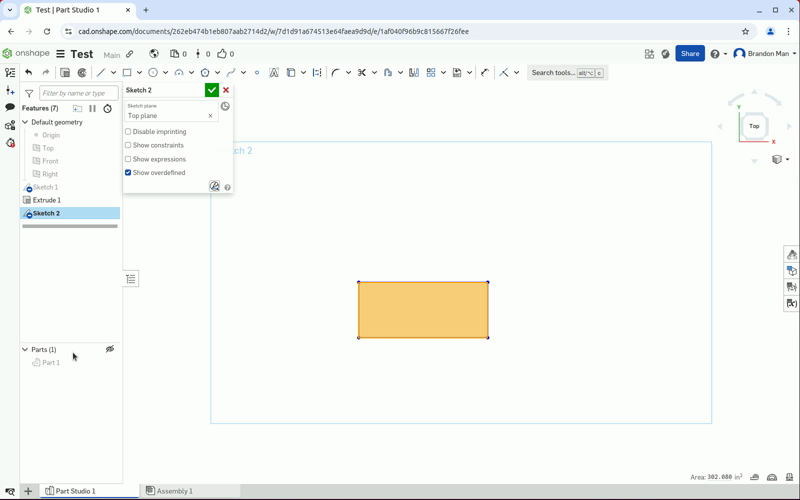
key(shift+e)
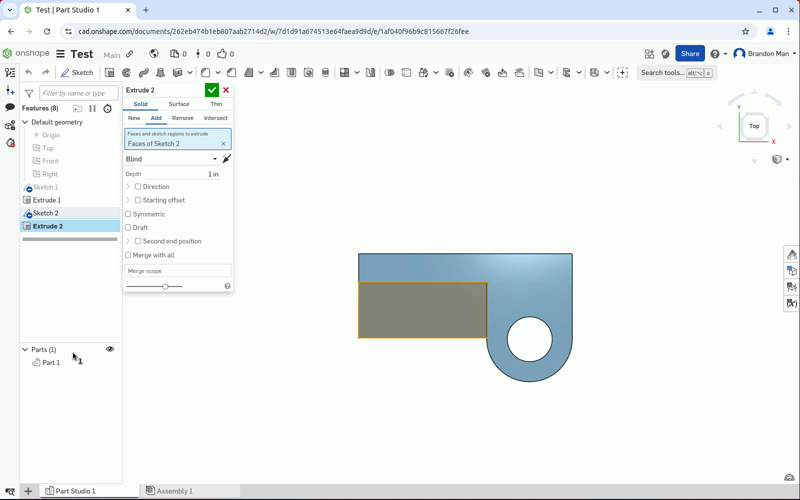
mouse_move(143, 106)
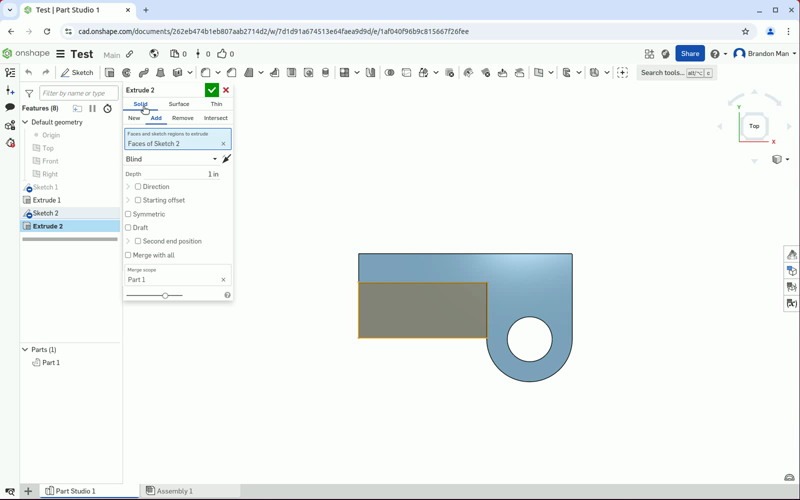
click(143, 106)
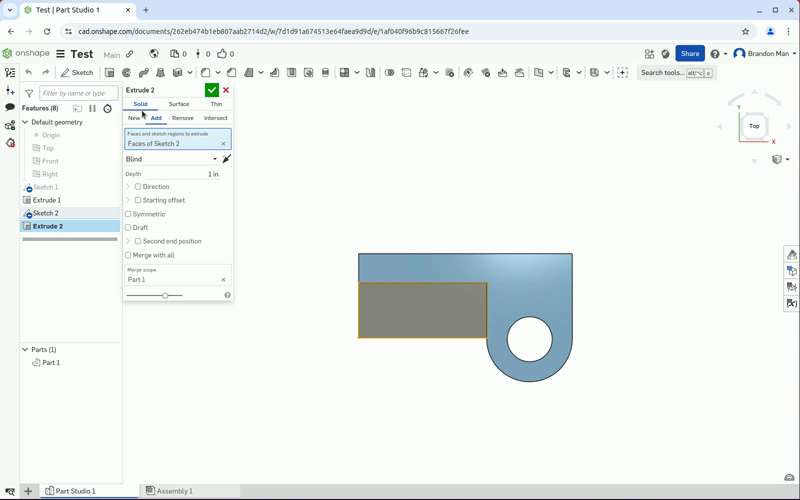
mouse_move(137, 120)
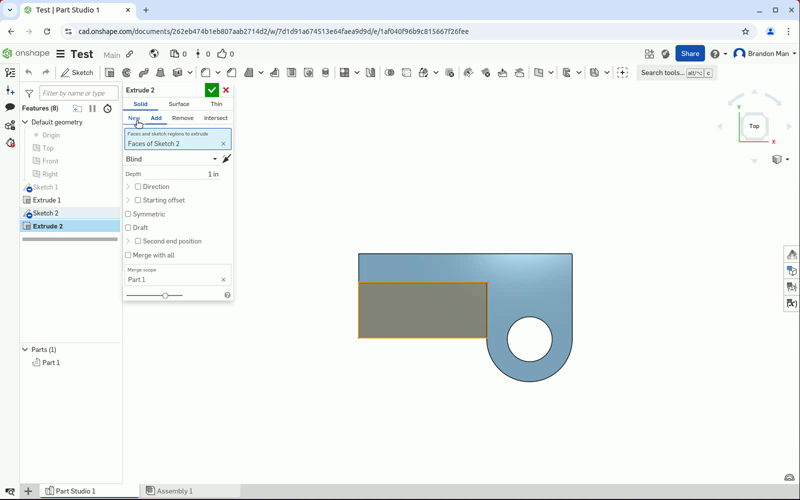
click(137, 120)
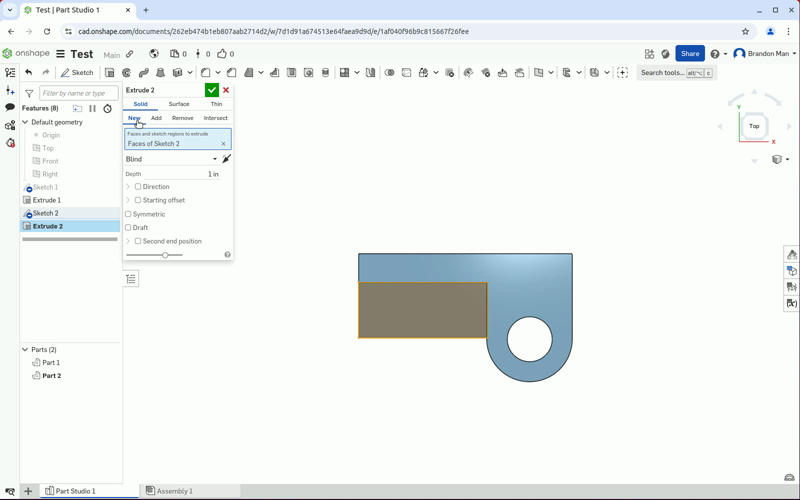
key(tab, 4)
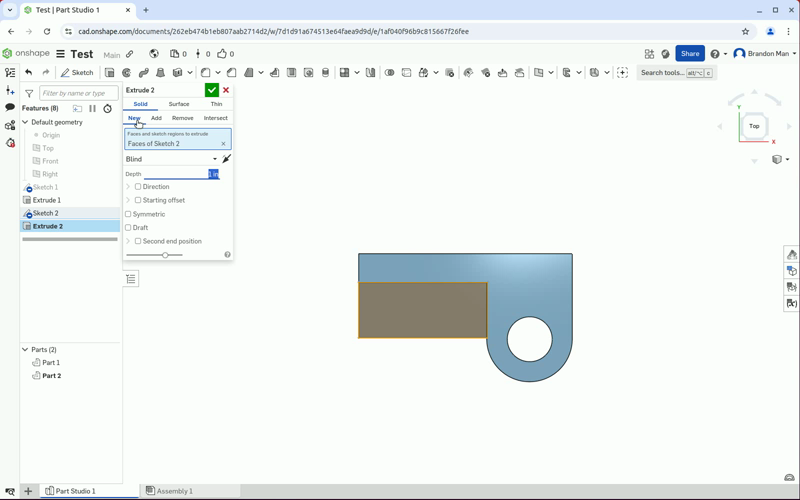
text(6.258)
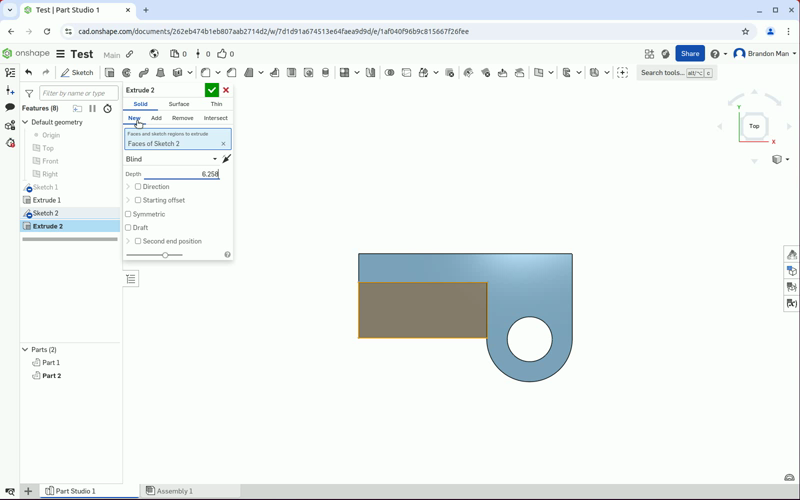
key(enter)
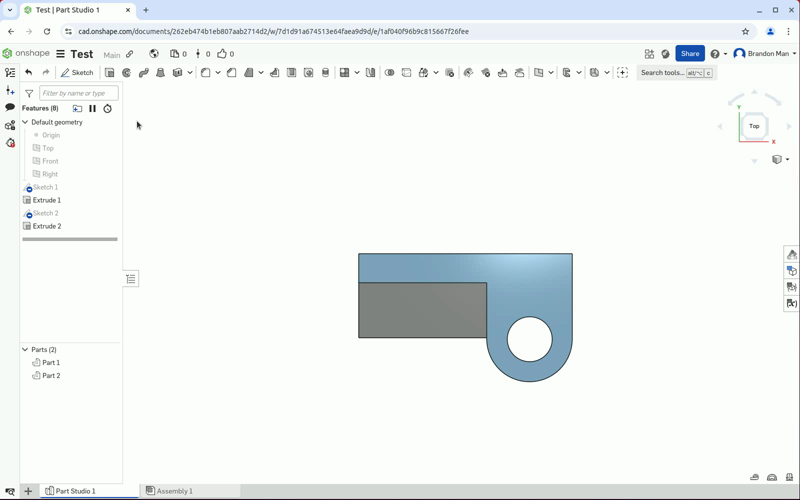
key(shift+h)
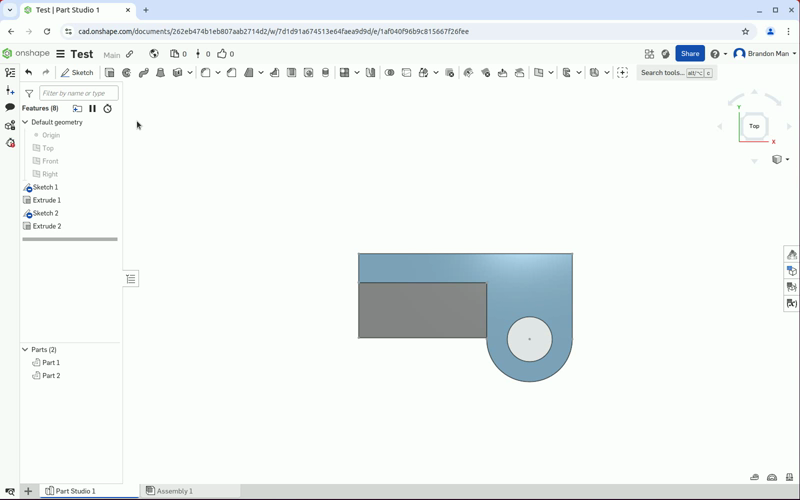
key(shift+h)
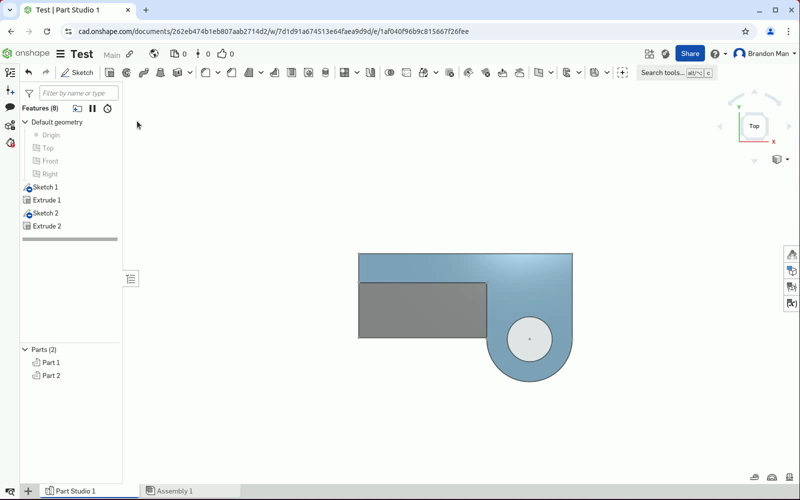
key(shift+7)
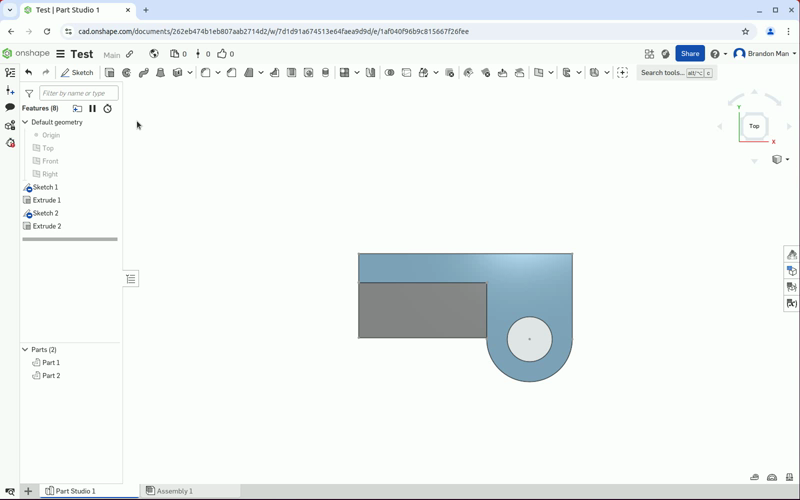
key(up, 3)
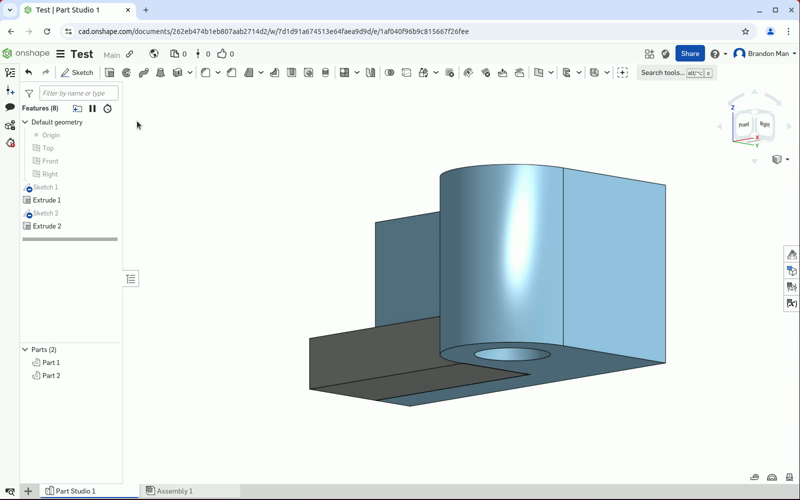
key(left, 3)
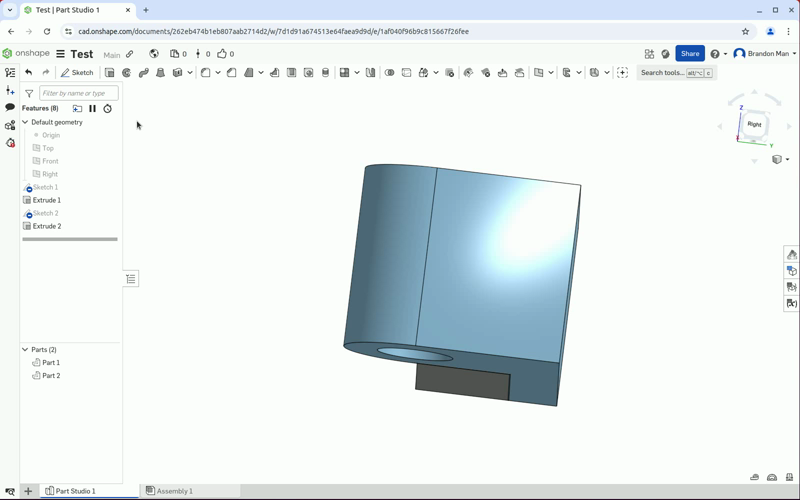
key(right, 3)
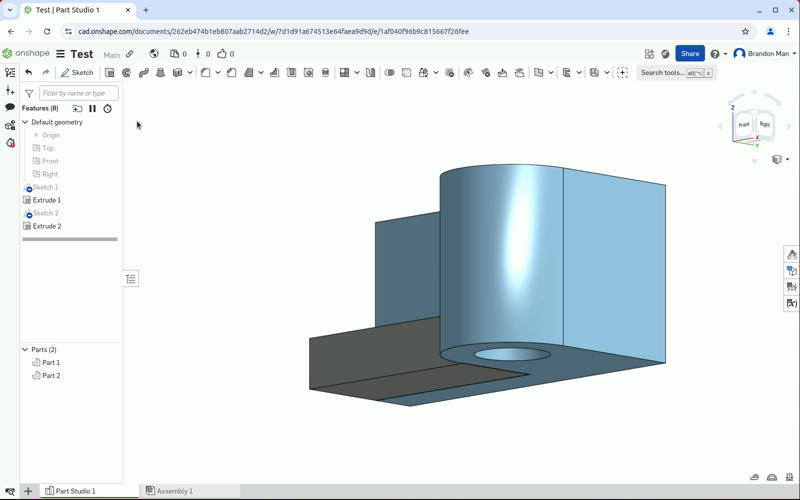
key(down, 3)
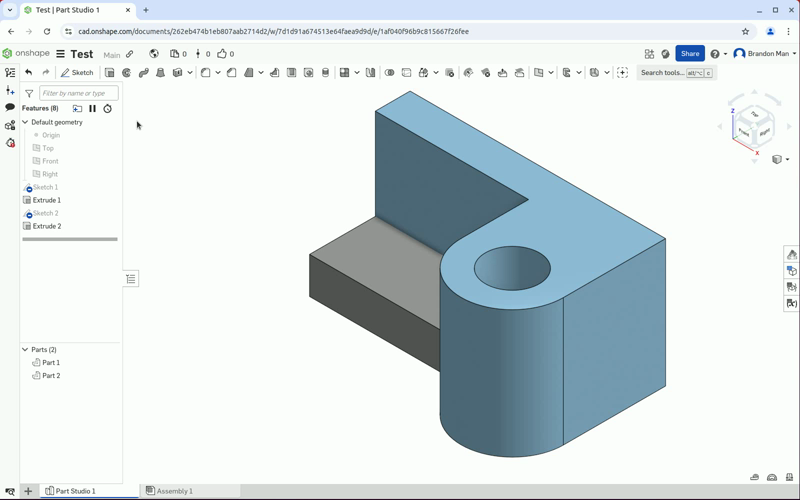
mouse_move(73, 189)
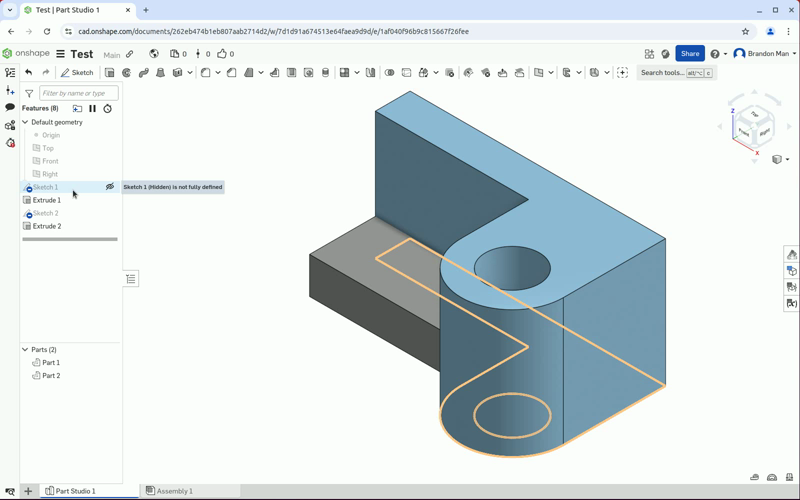
click(73, 189)